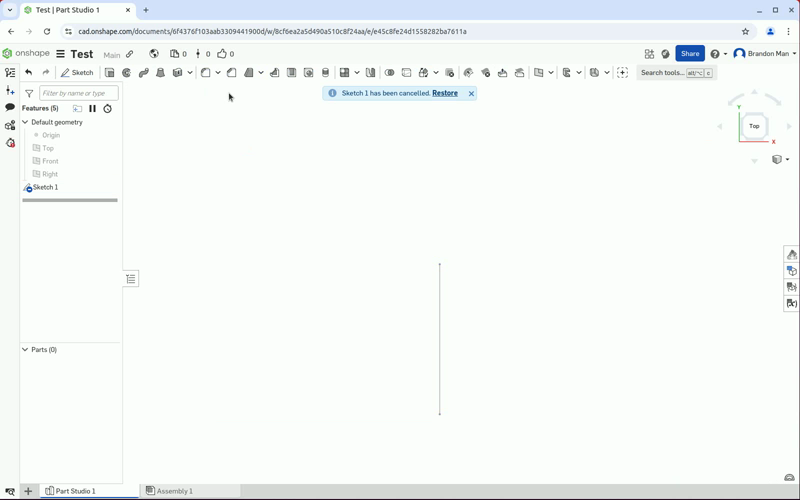
key(shift+h)
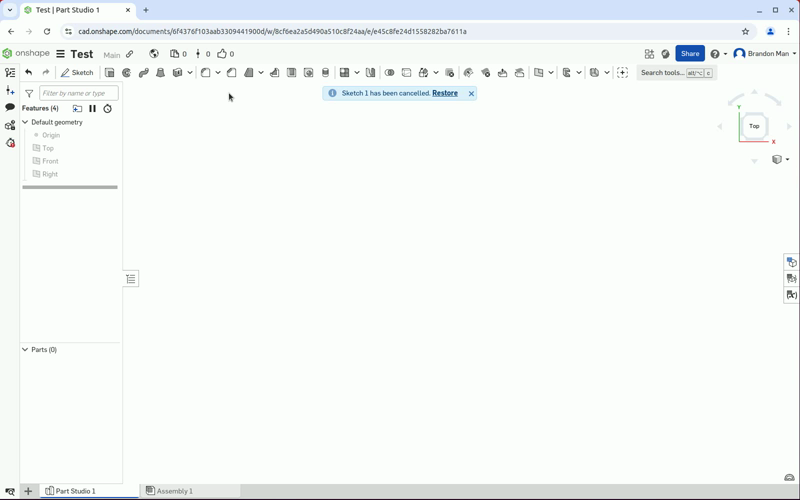
mouse_move(73, 352)
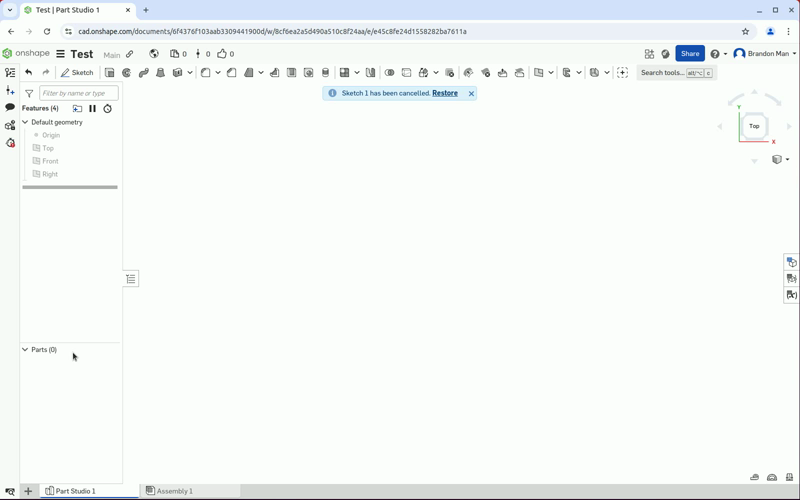
key(y)
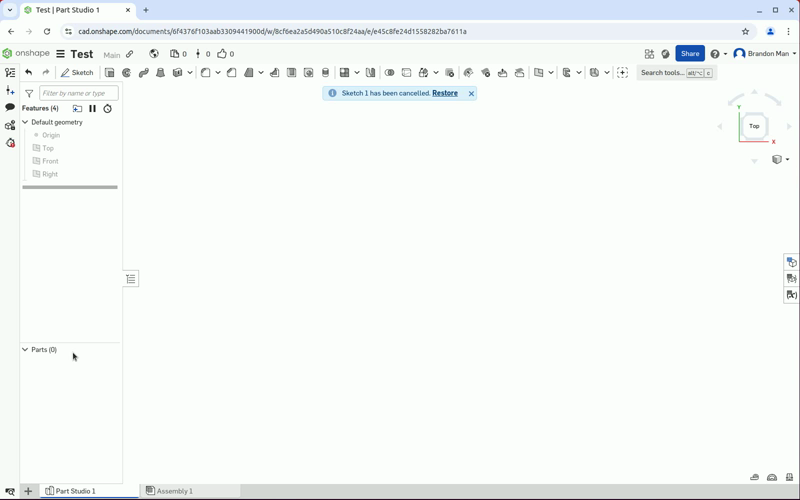
key(shift+p)
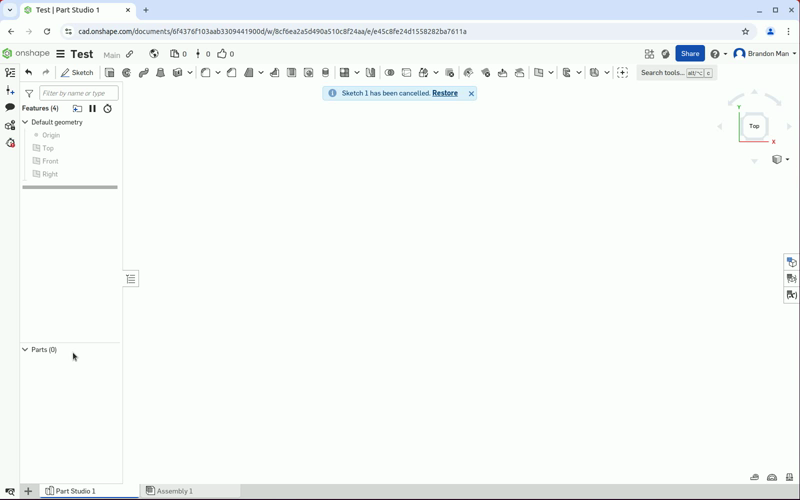
key(space)
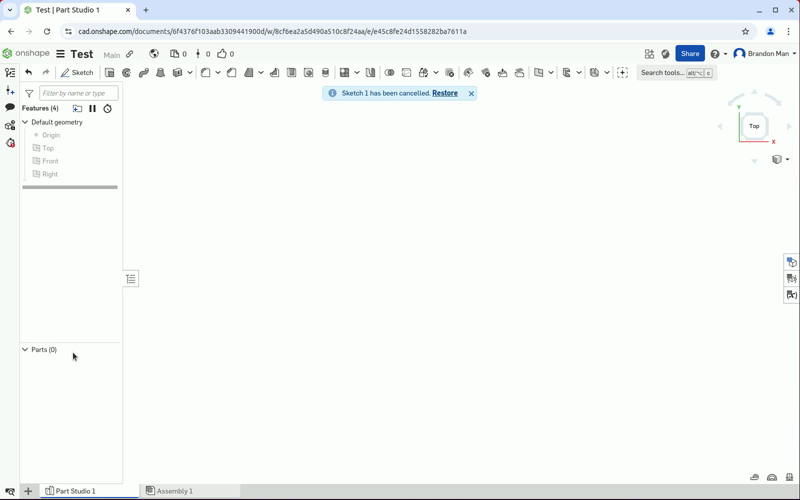
key_down(shift)
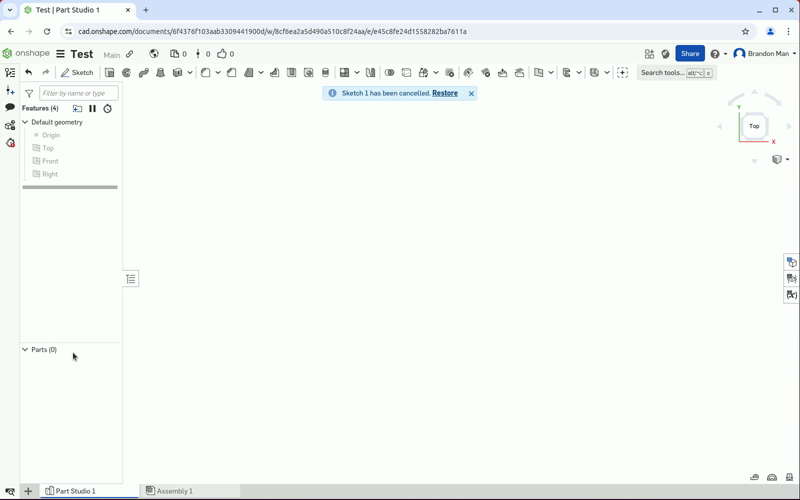
key(up)
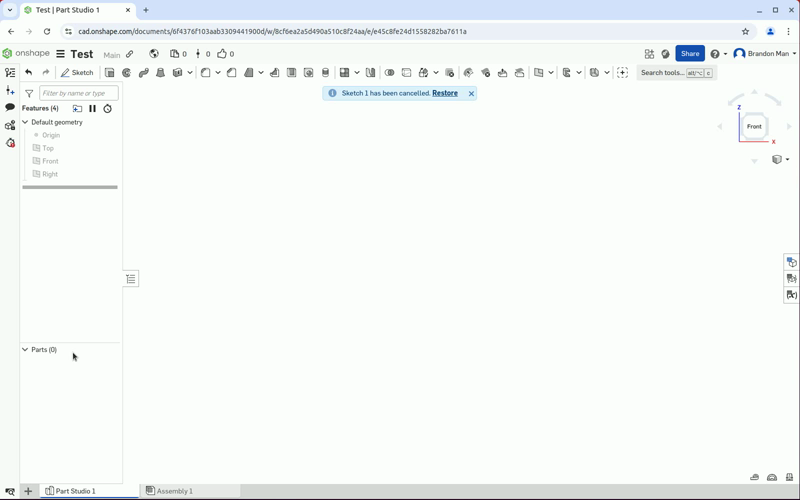
key_up(shift)
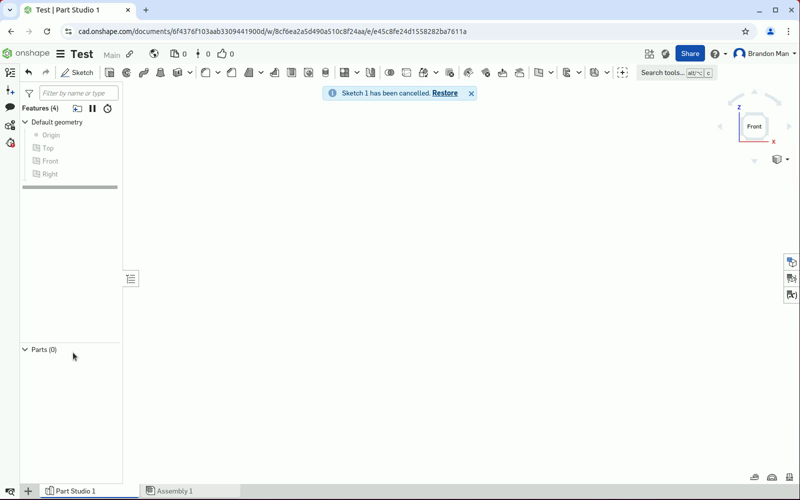
mouse_move(73, 352)
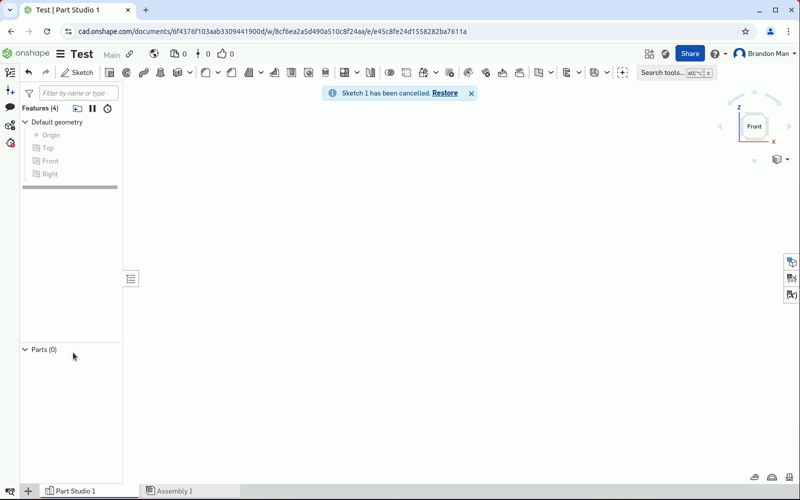
key(shift+y)
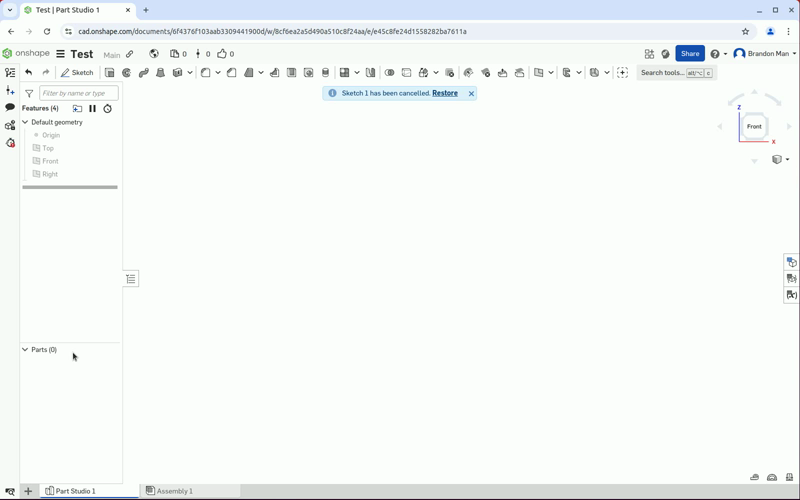
key(shift+s)
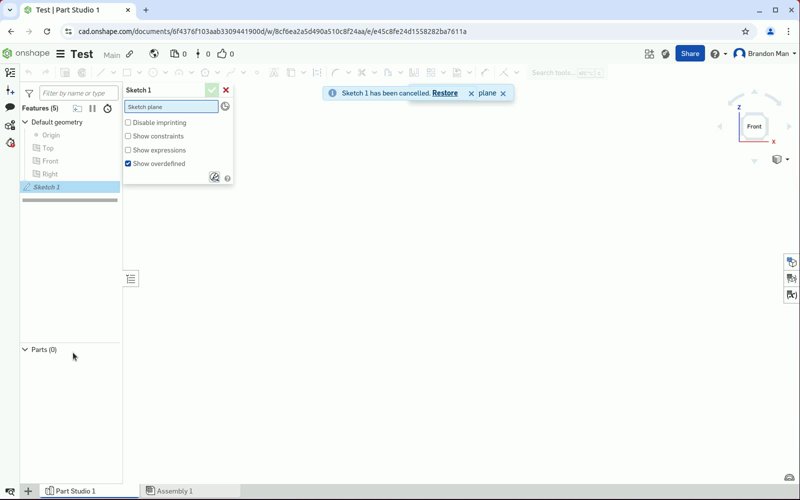
mouse_move(73, 163)
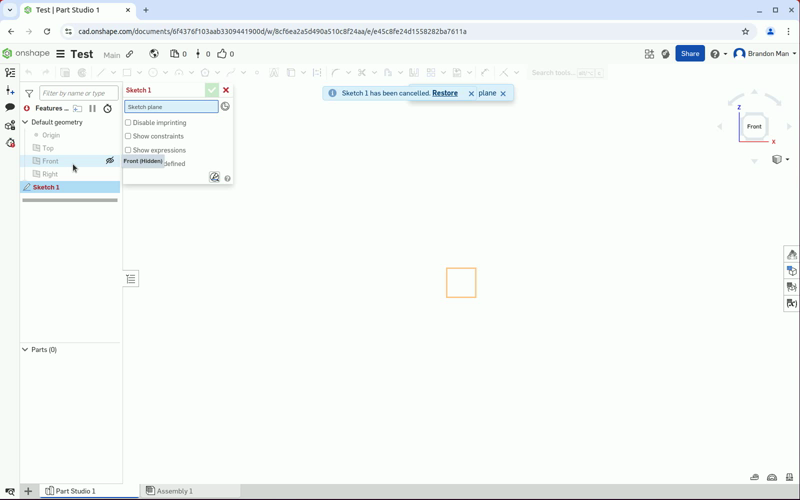
click(73, 163)
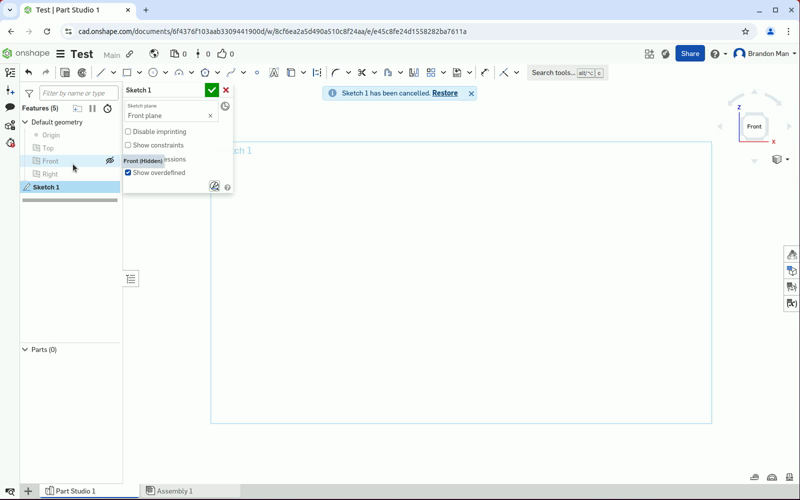
mouse_move(73, 352)
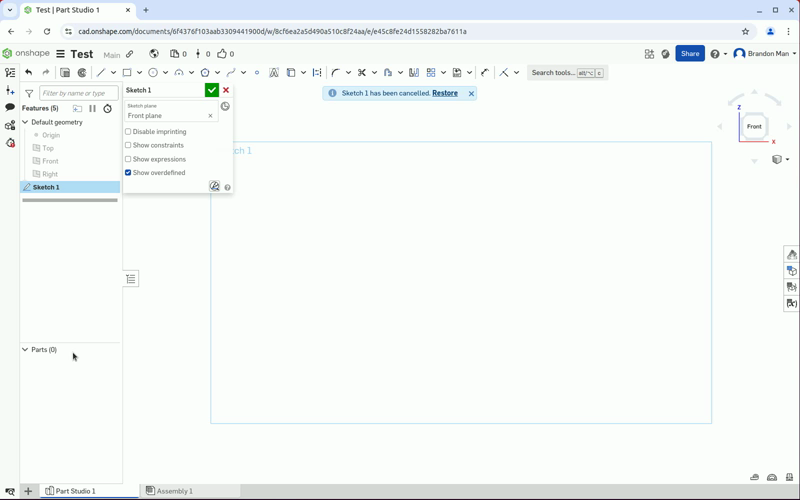
key(y)
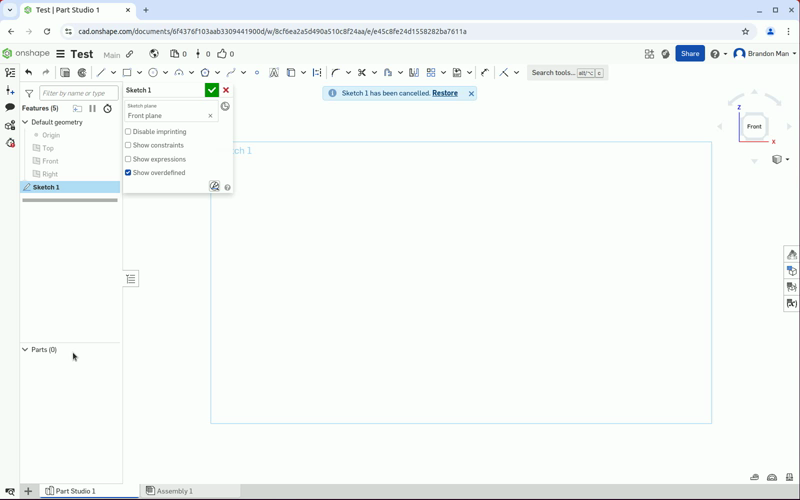
key(c)
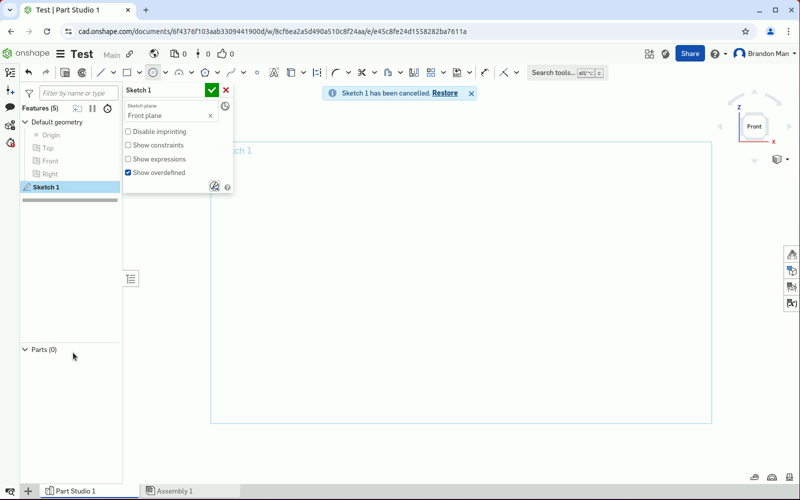
key_down(shift)
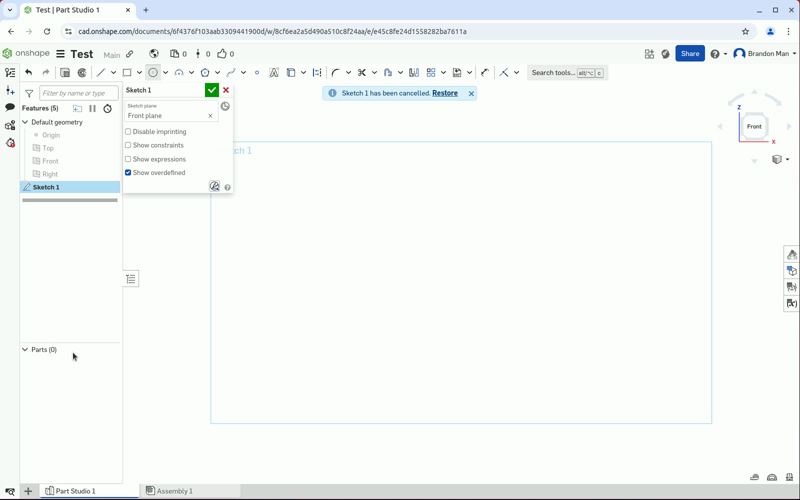
mouse_move(461, 282)
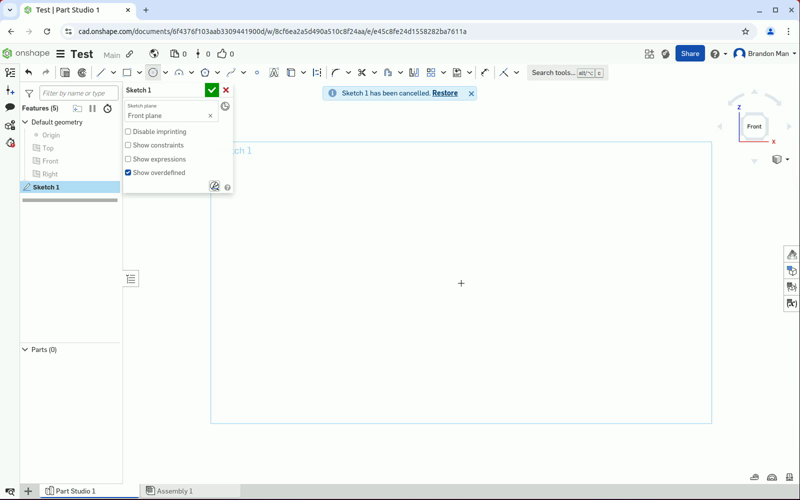
click(461, 282)
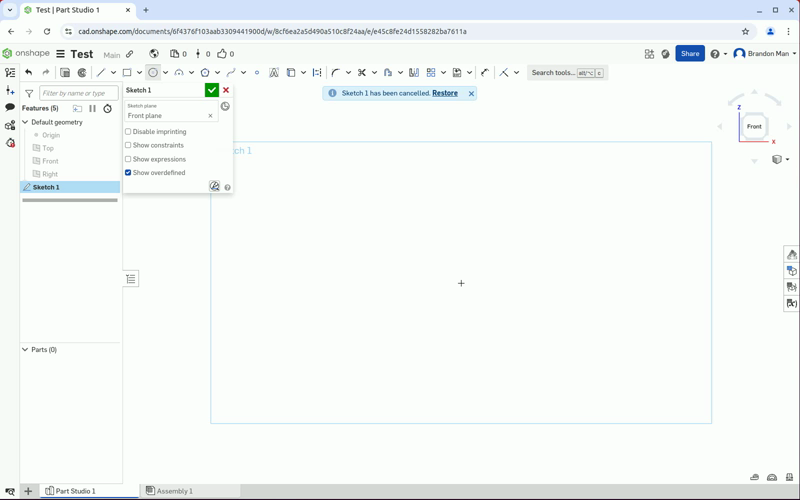
key_up(shift)
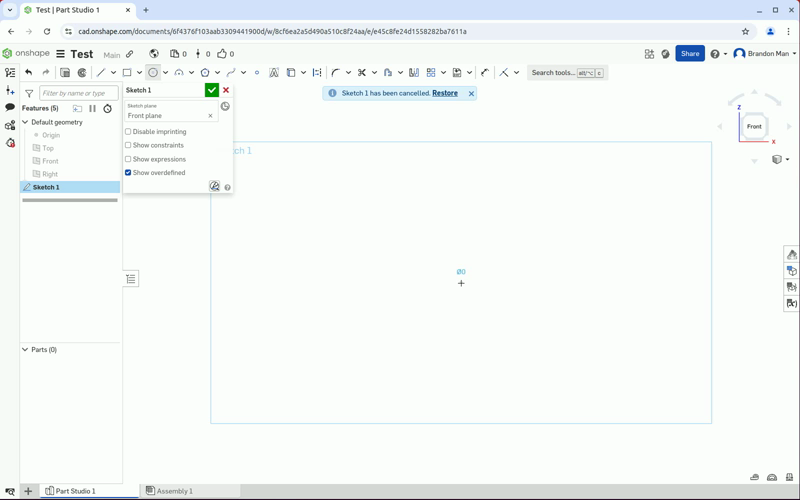
mouse_move(486, 282)
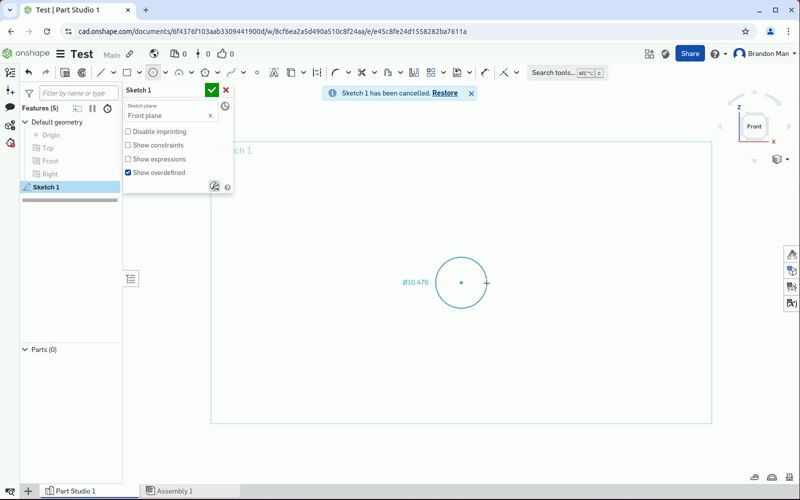
click(486, 282)
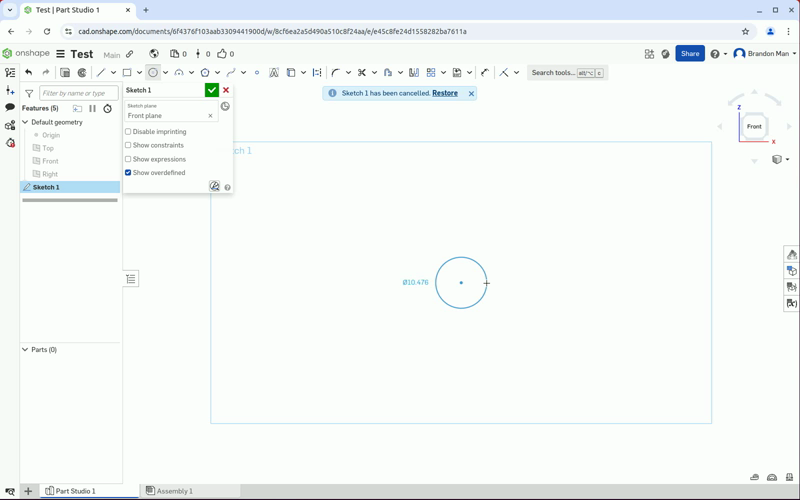
key(esc)
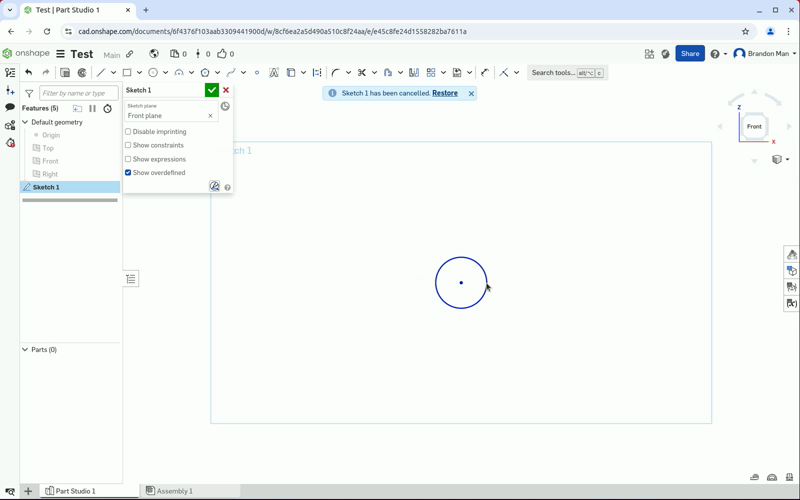
mouse_move(472, 271)
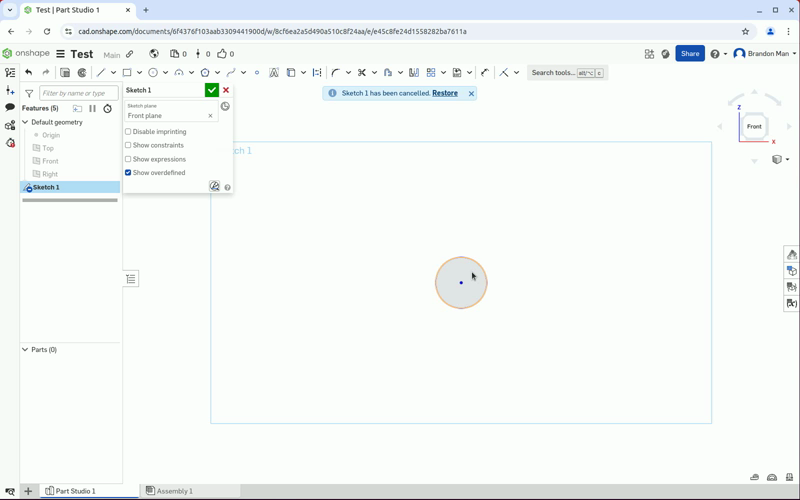
click(472, 271)
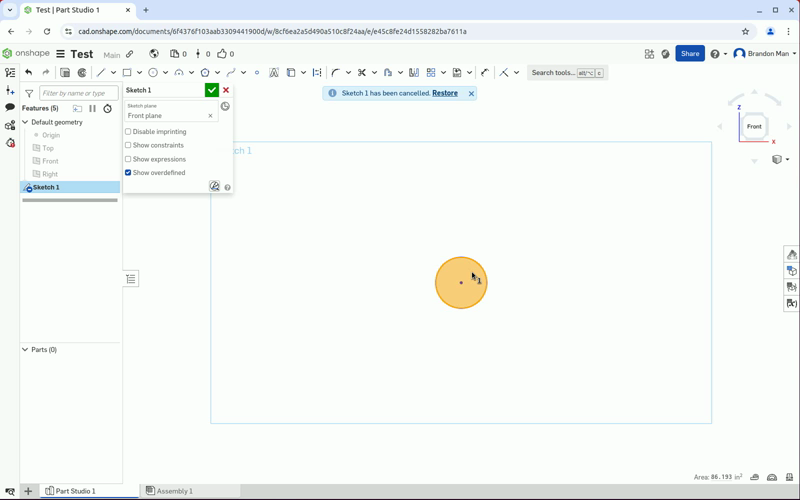
mouse_move(73, 352)
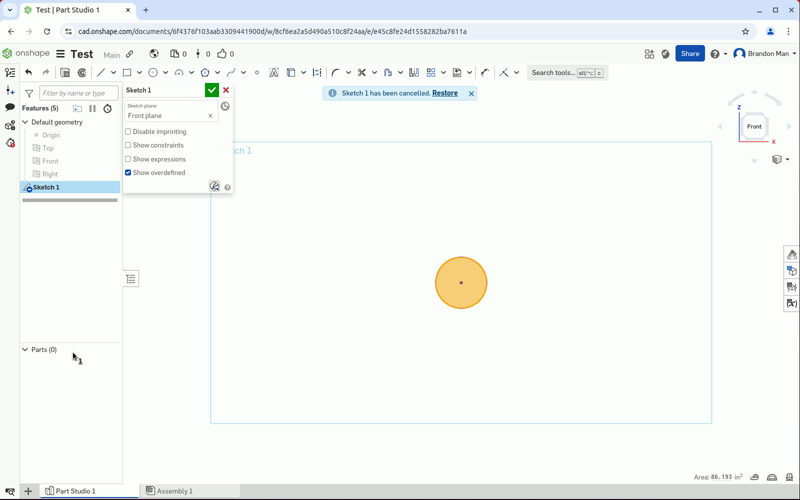
key(shift+y)
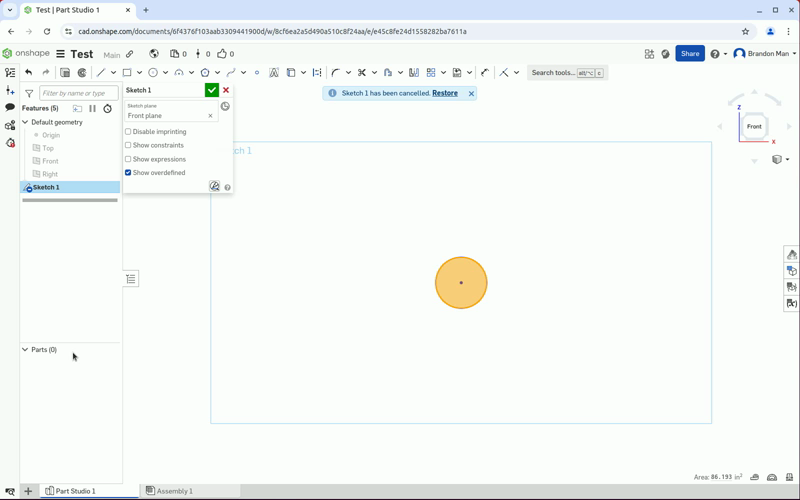
key(shift+e)
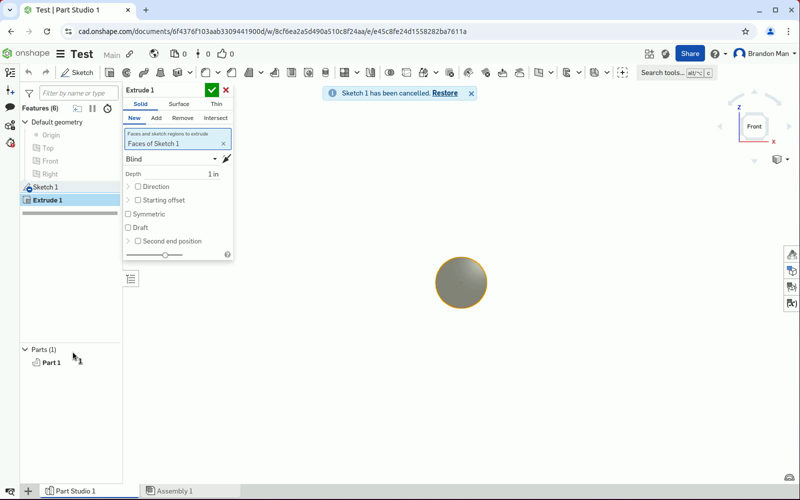
mouse_move(143, 106)
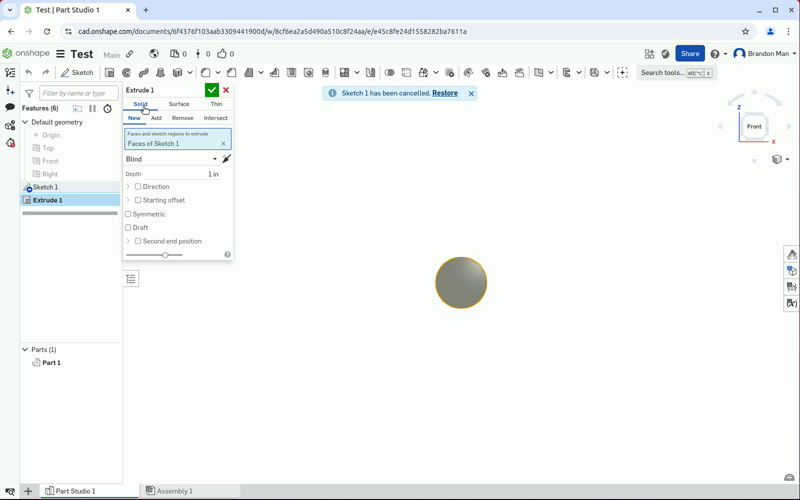
click(143, 106)
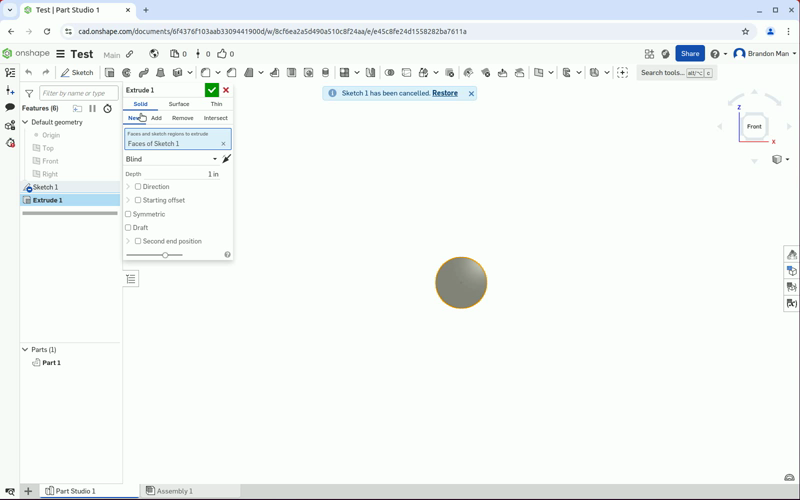
mouse_move(137, 120)
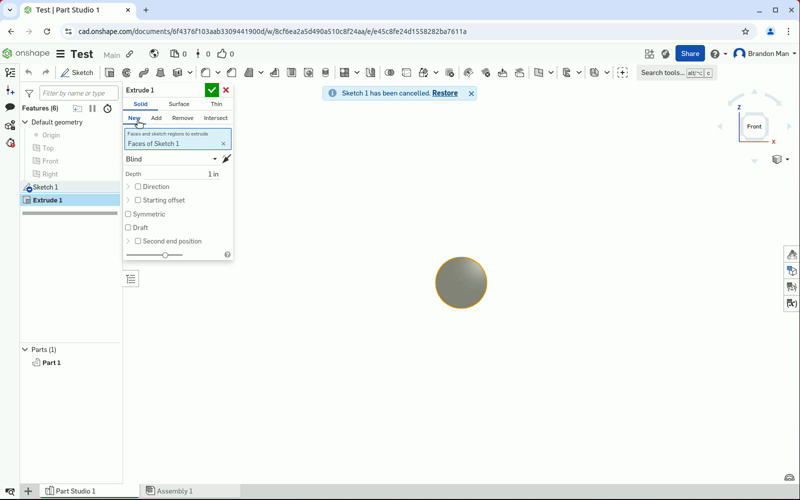
click(137, 120)
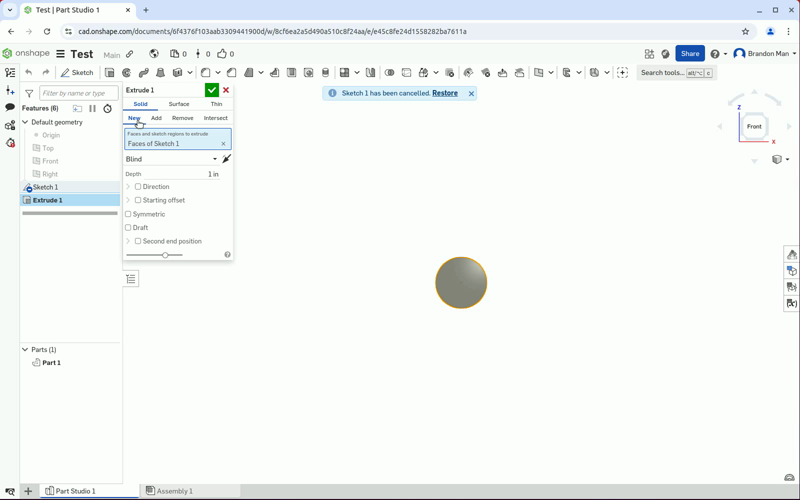
key(tab, 4)
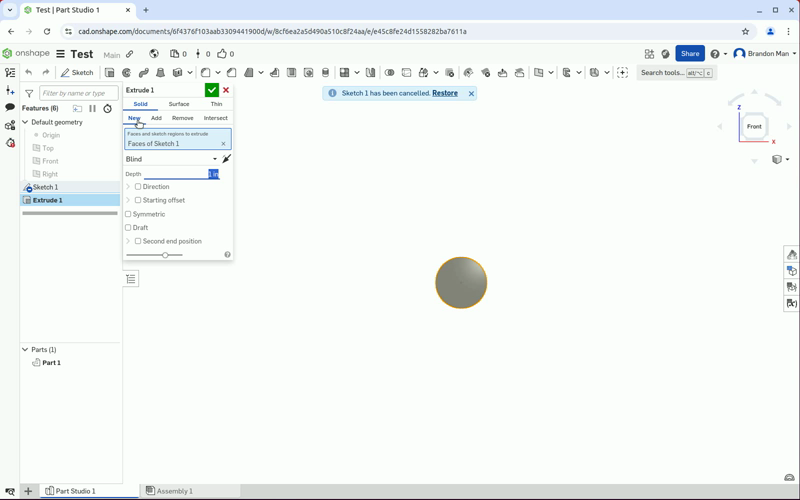
text(12.998)
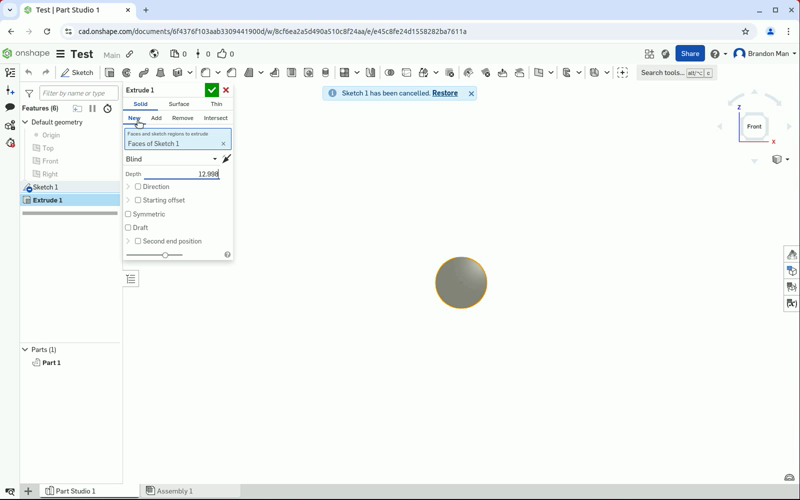
key(enter)
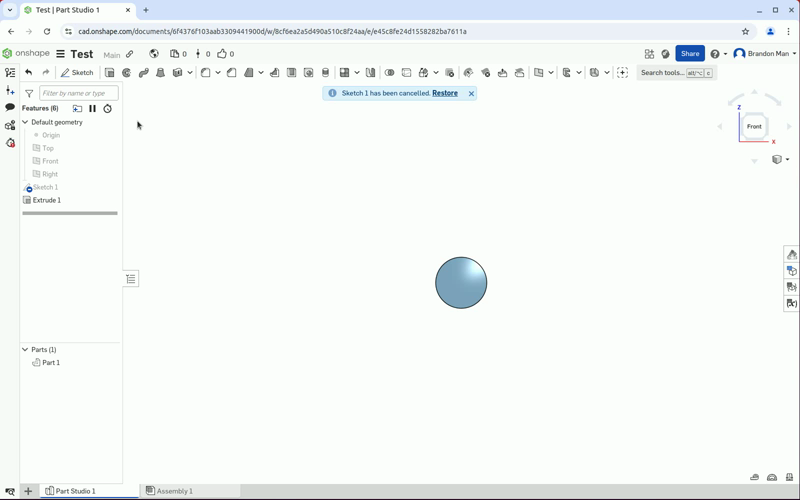
key(shift+h)
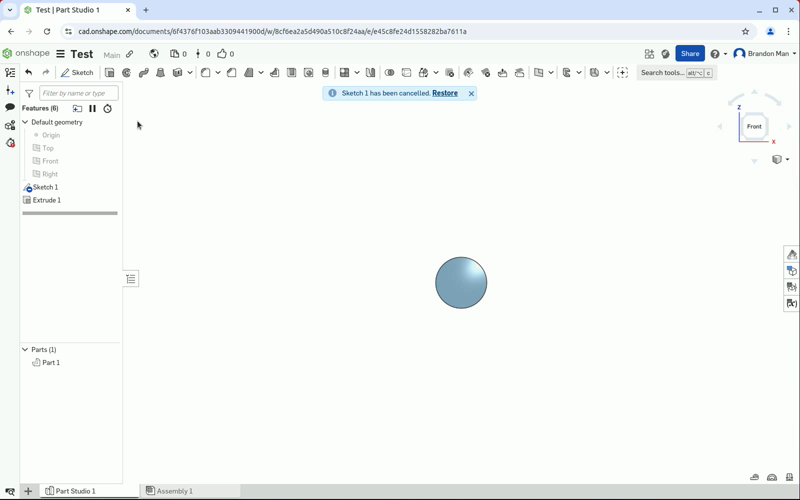
key(shift+h)
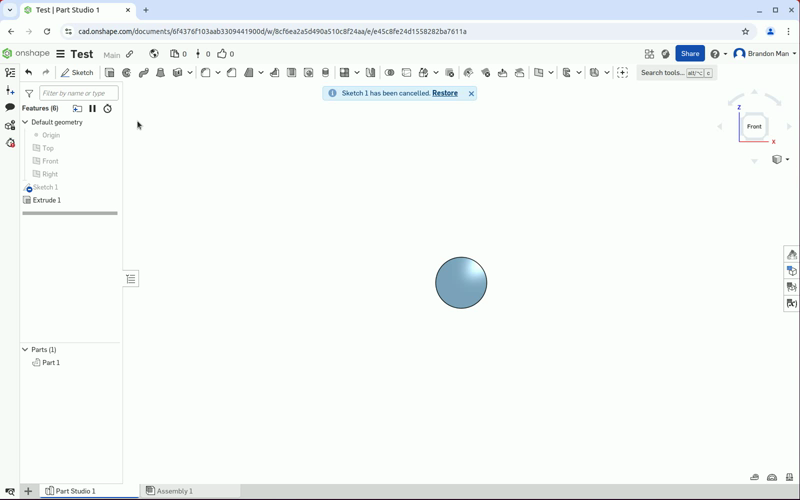
mouse_move(73, 189)
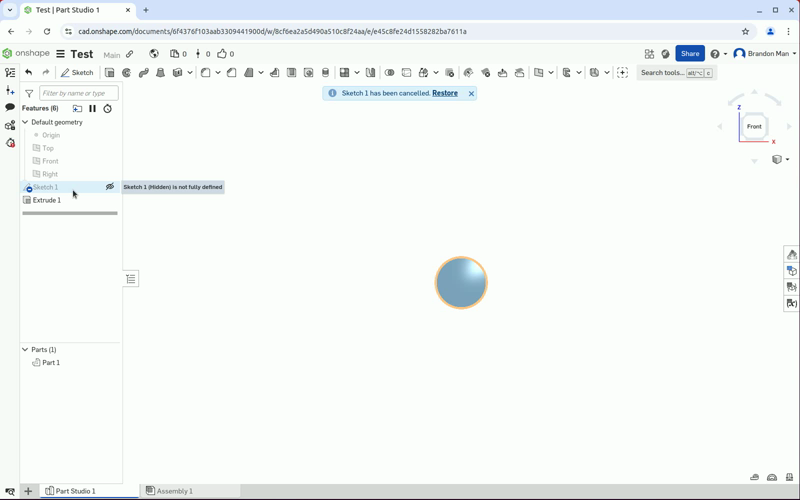
click(73, 189)
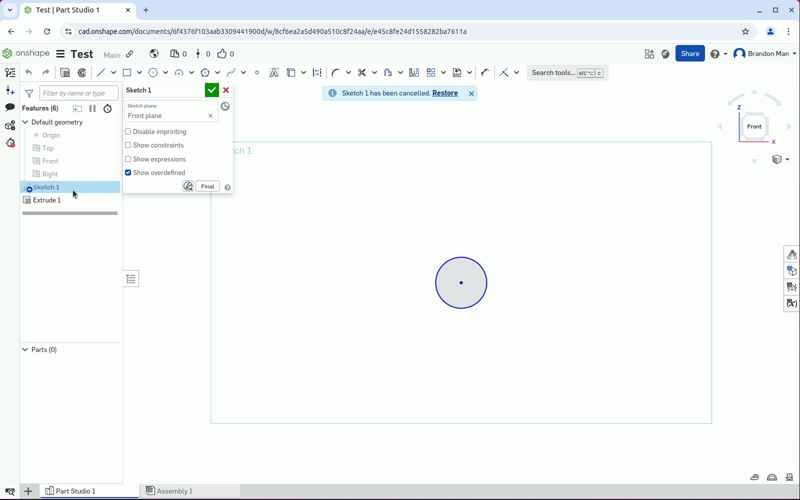
mouse_move(229, 92)
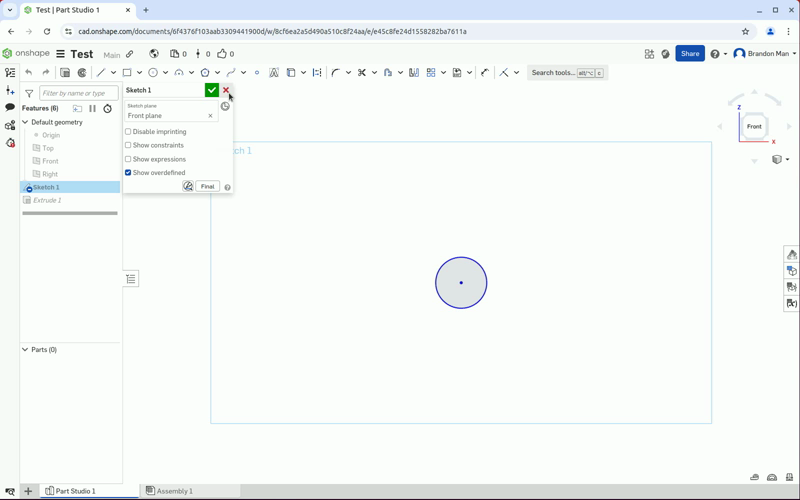
click(229, 92)
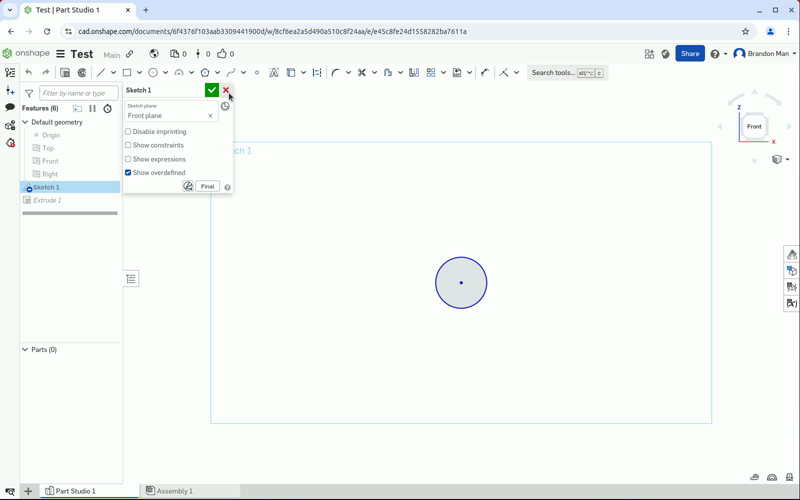
key(shift+s)
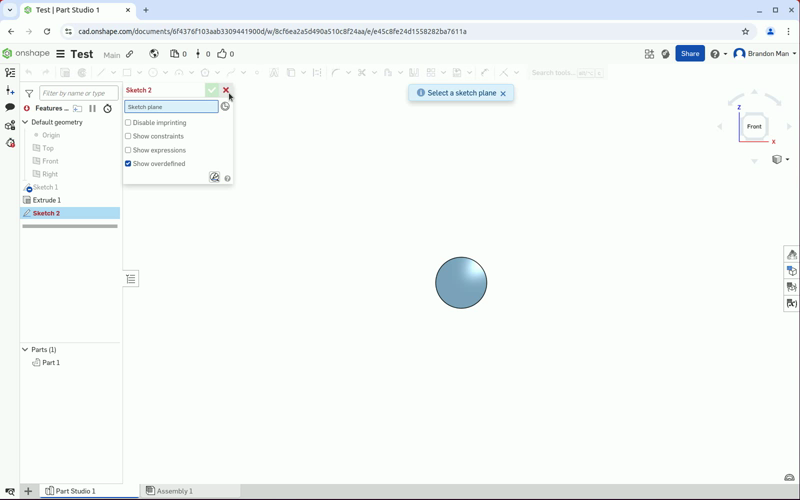
mouse_move(73, 163)
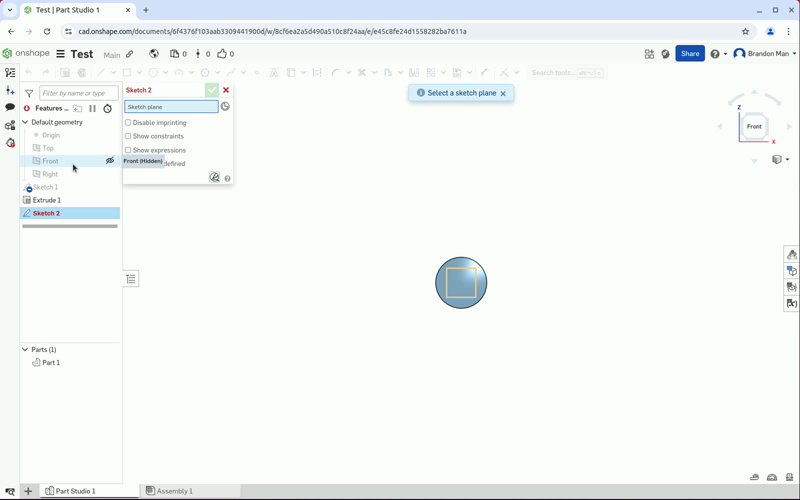
click(73, 163)
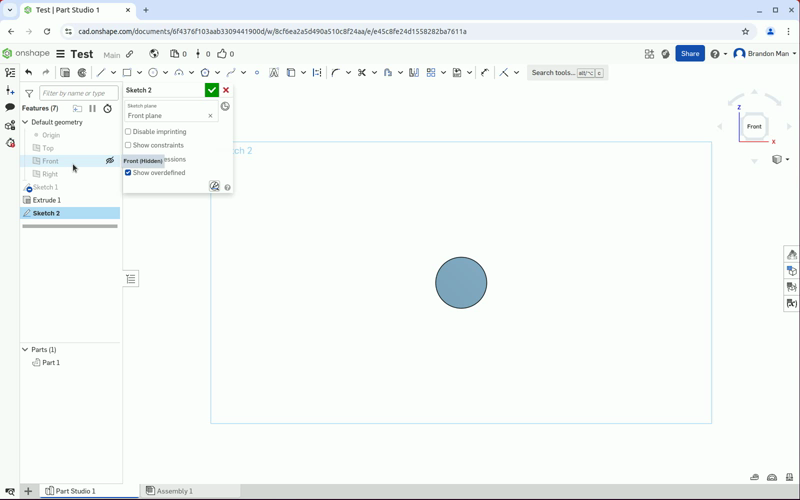
mouse_move(73, 352)
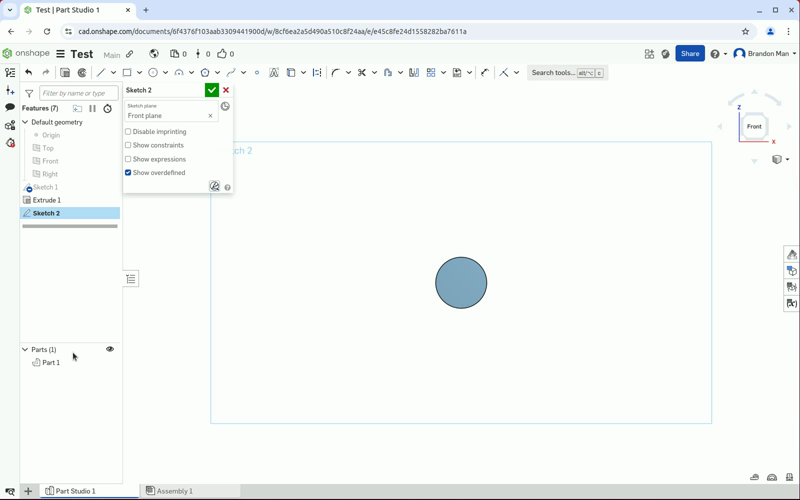
key(y)
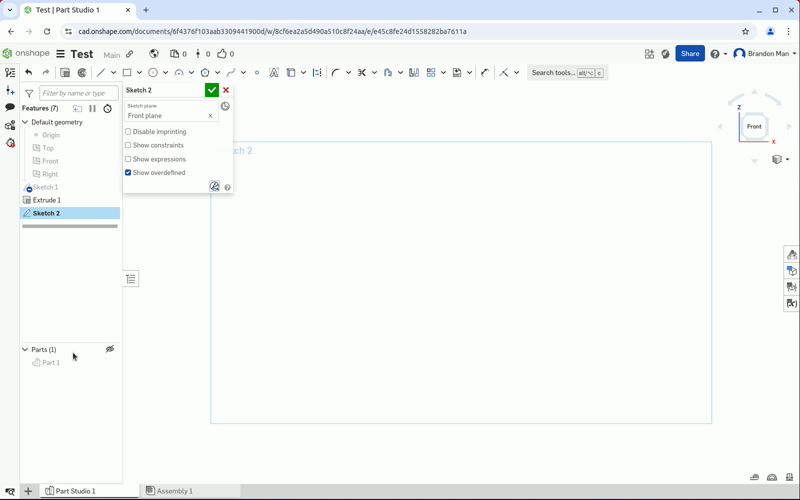
key(l)
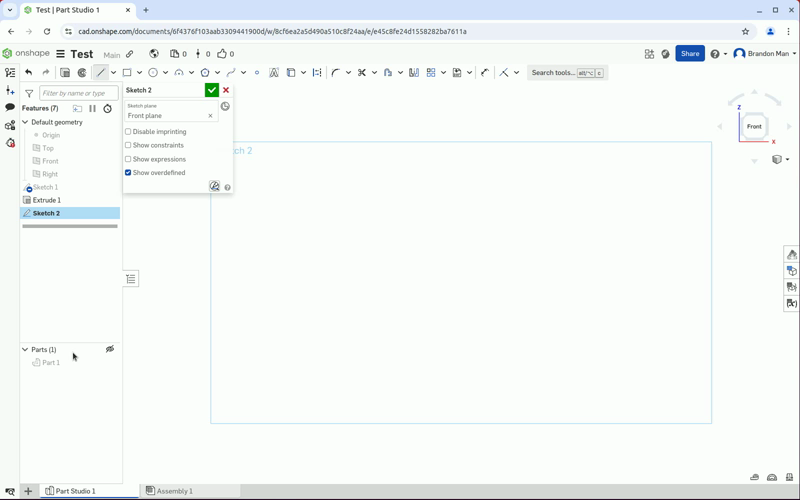
key_down(shift)
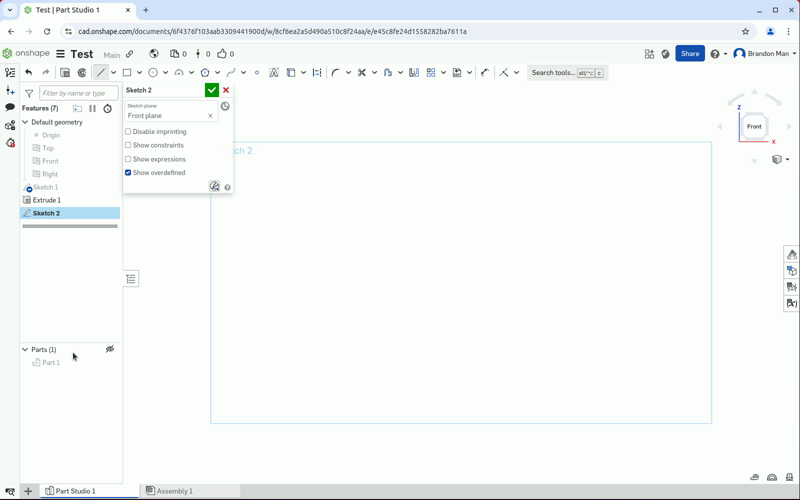
mouse_move(404, 395)
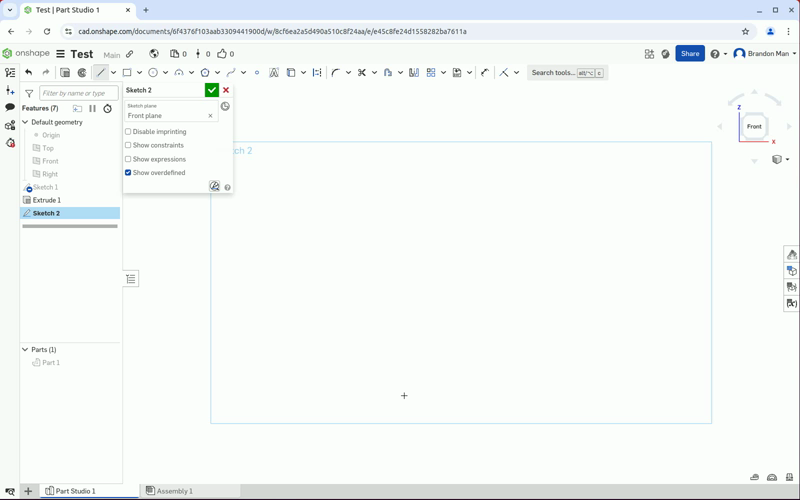
click(404, 395)
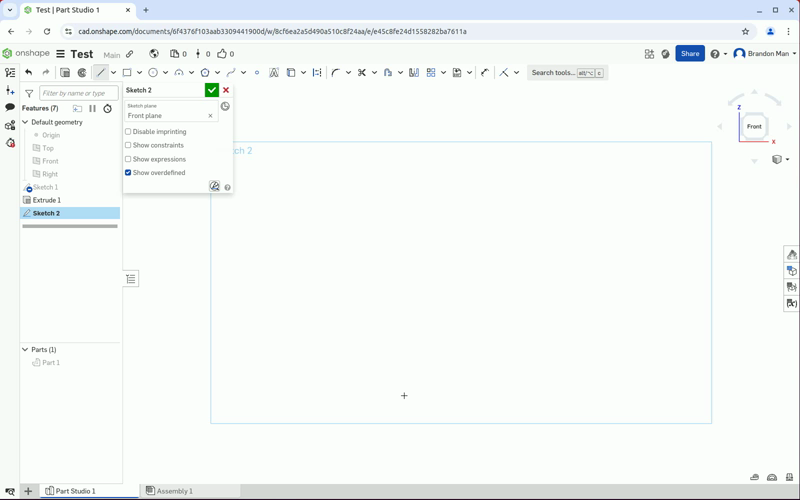
key_up(shift)
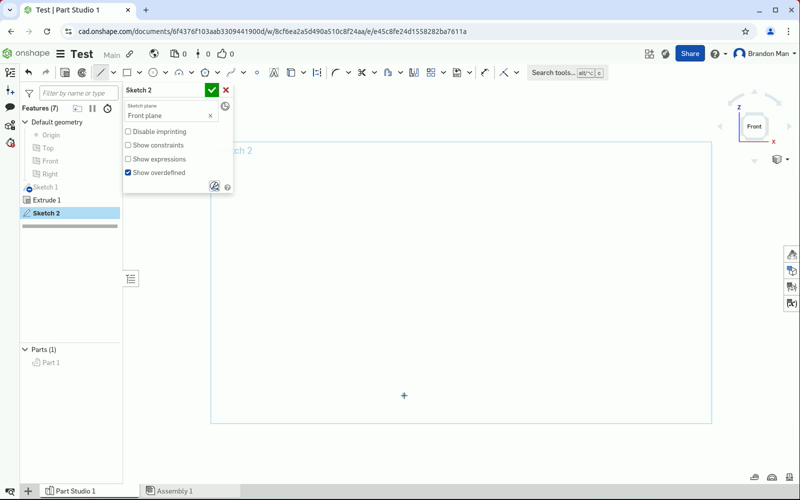
key_down(shift)
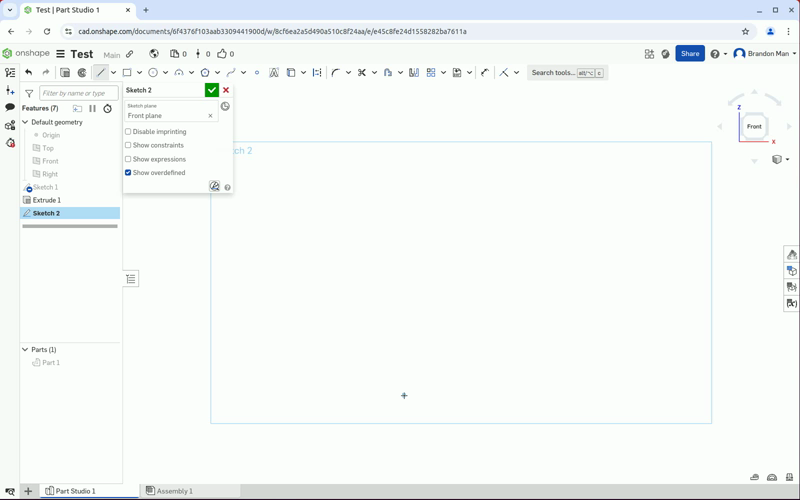
mouse_move(434, 395)
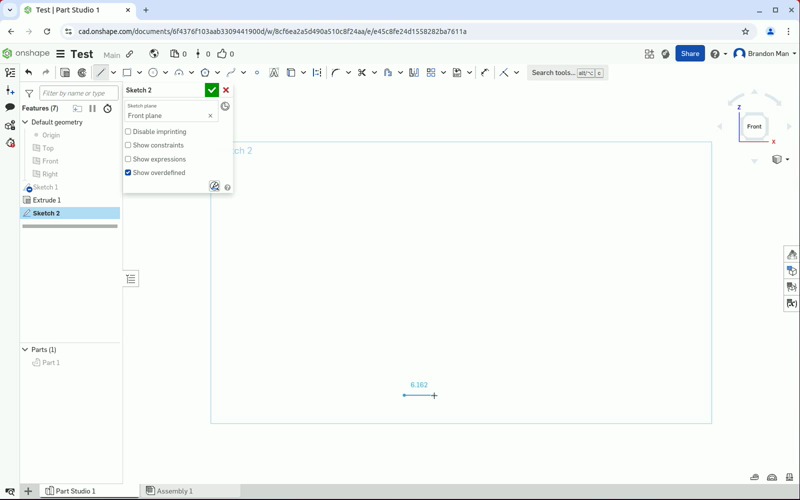
mouse_move(440, 395)
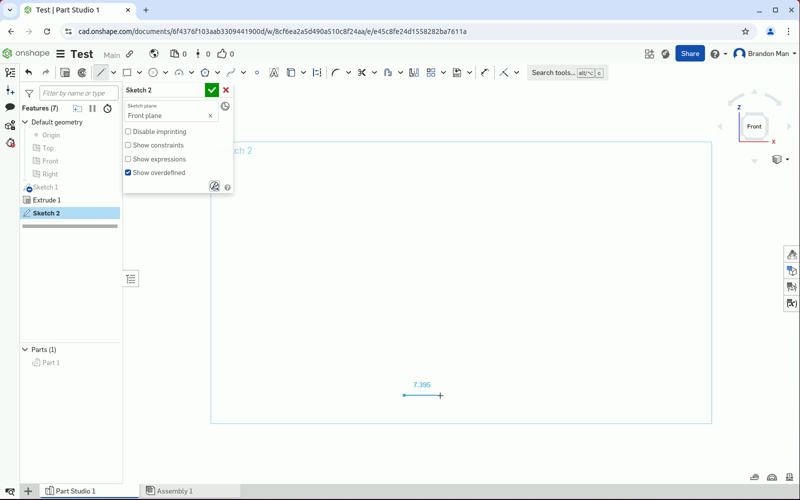
click(440, 395)
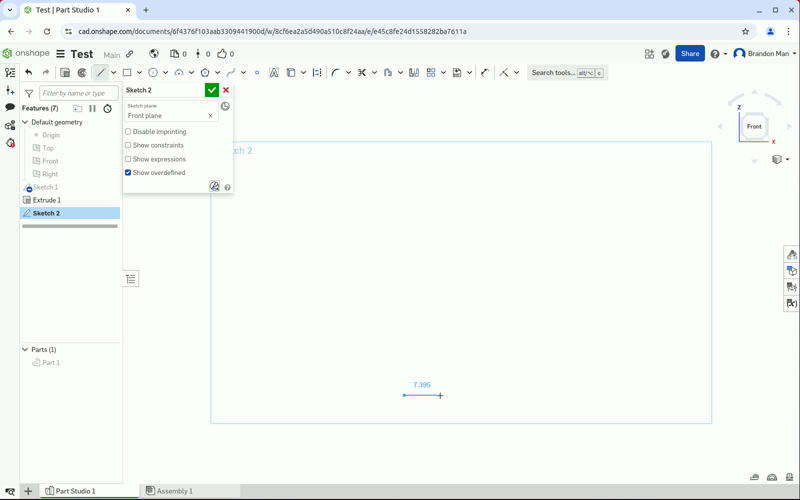
key_up(shift)
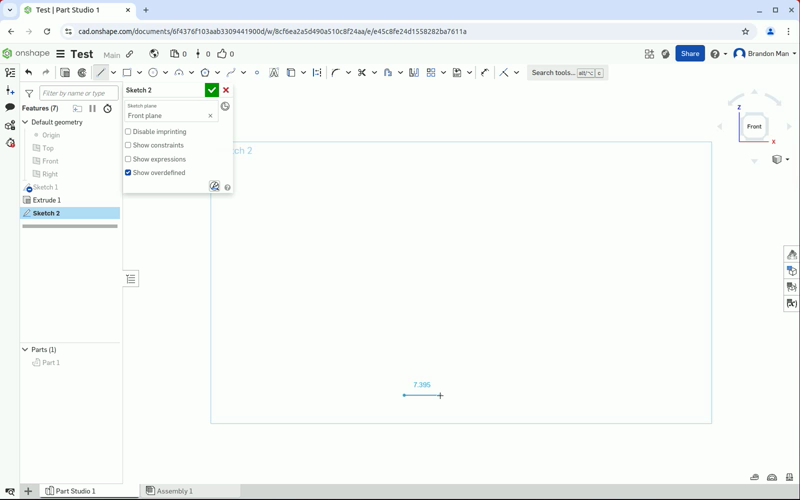
key_down(shift)
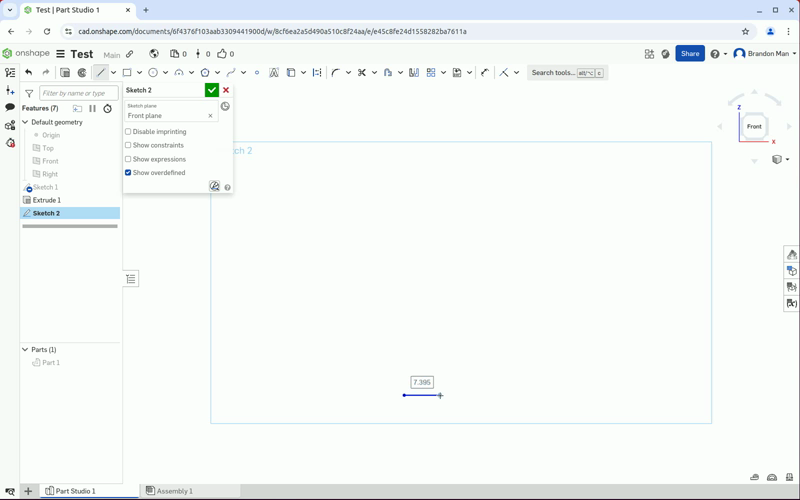
mouse_move(470, 395)
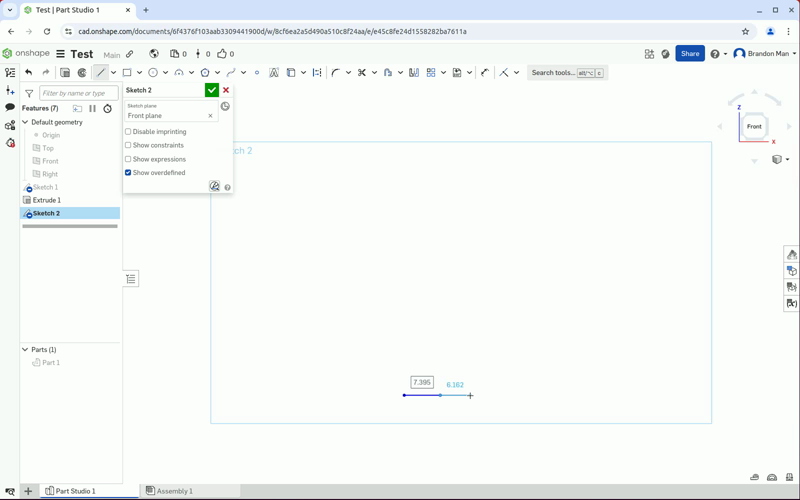
mouse_move(440, 360)
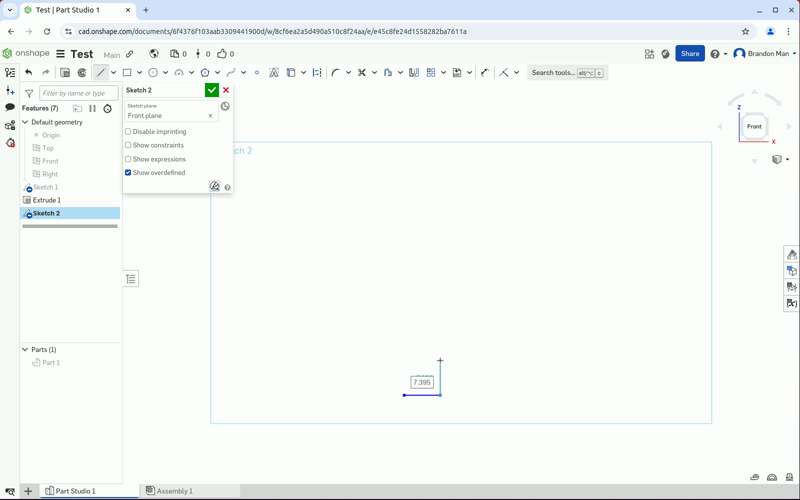
click(440, 360)
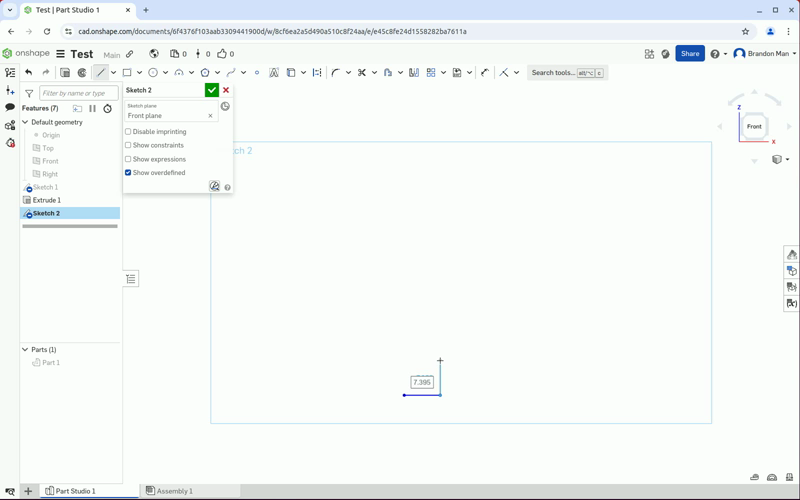
key_up(shift)
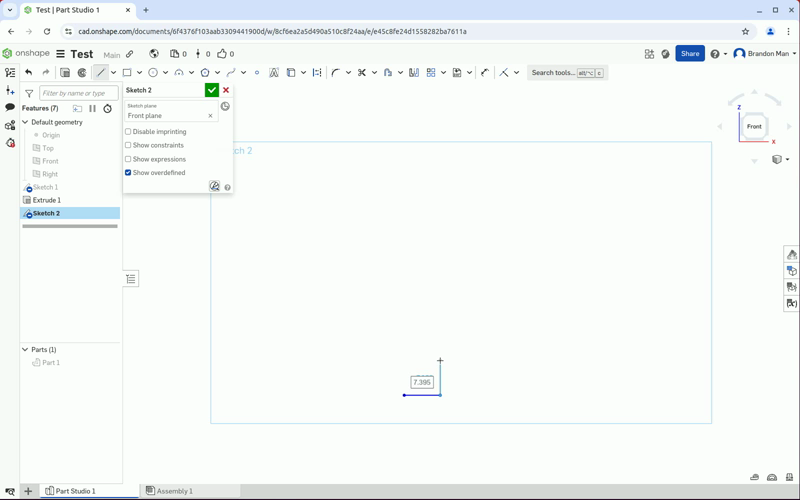
key_down(shift)
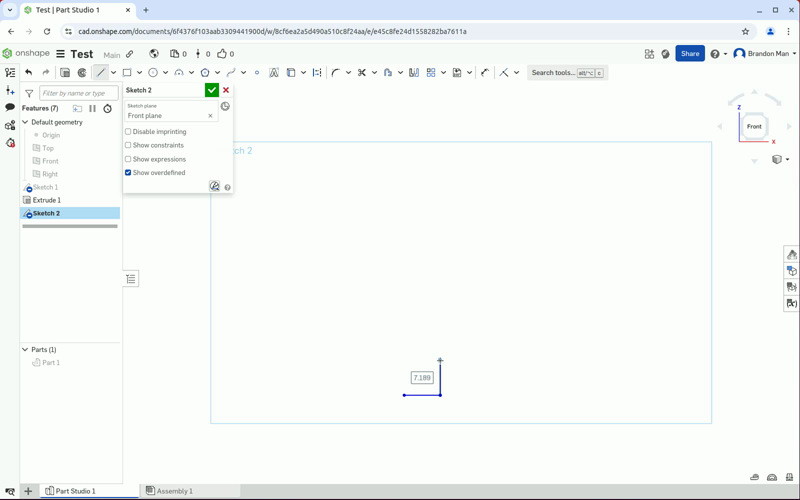
mouse_move(470, 360)
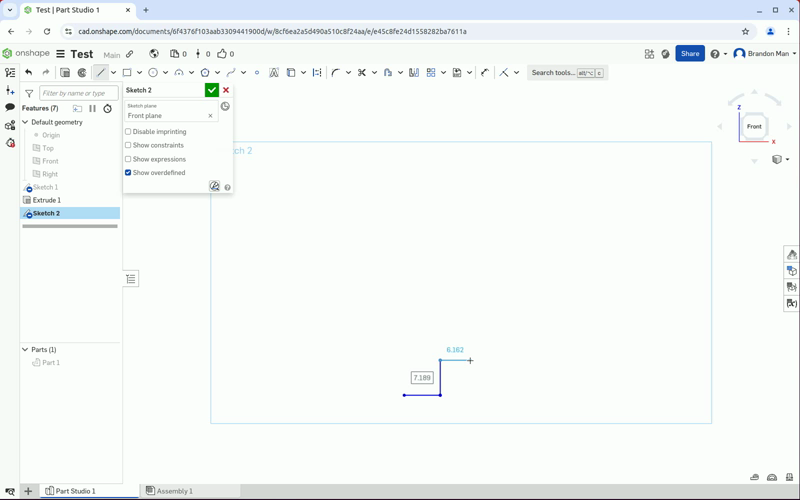
mouse_move(482, 360)
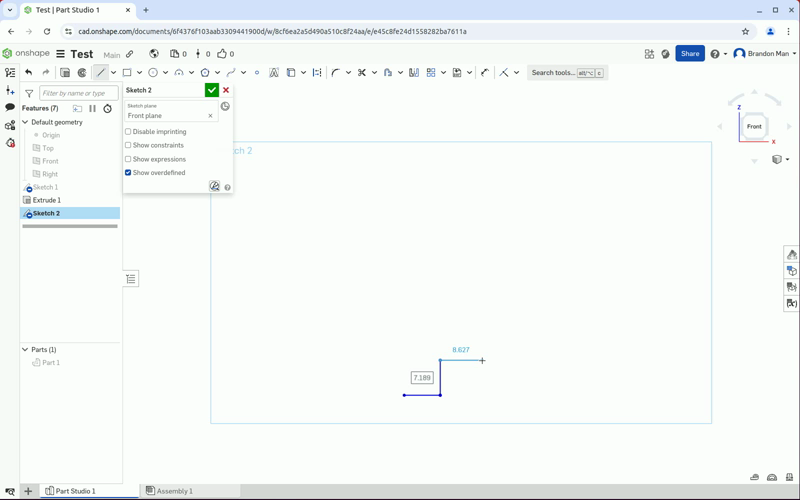
click(482, 360)
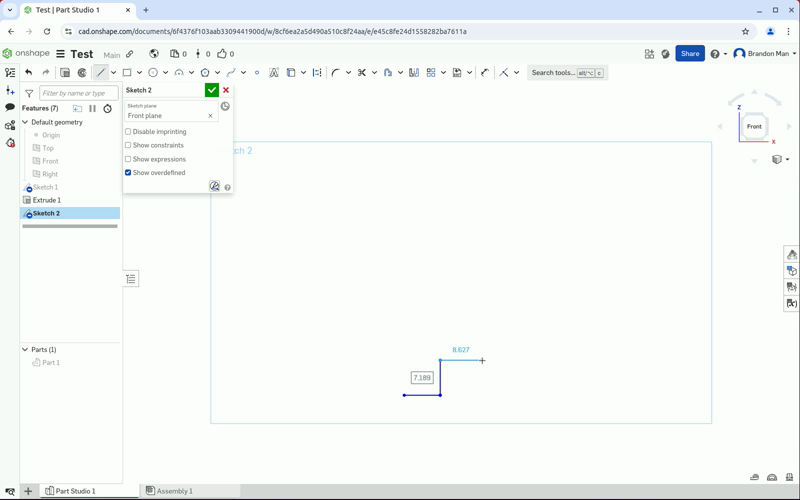
key_up(shift)
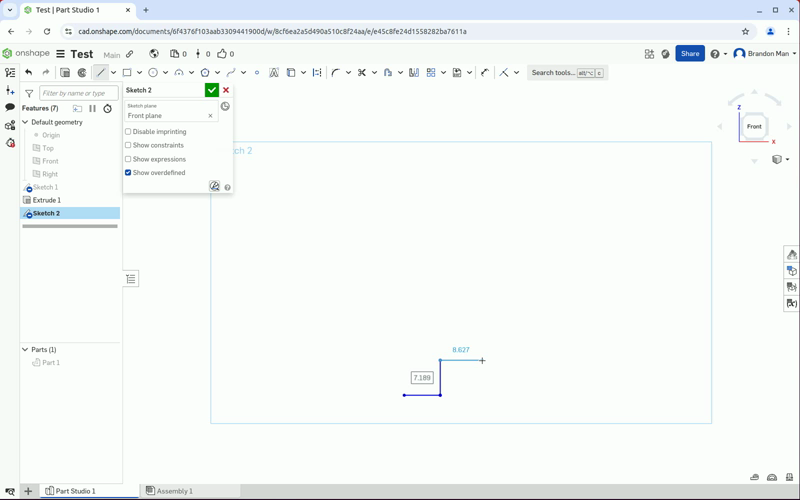
key_down(shift)
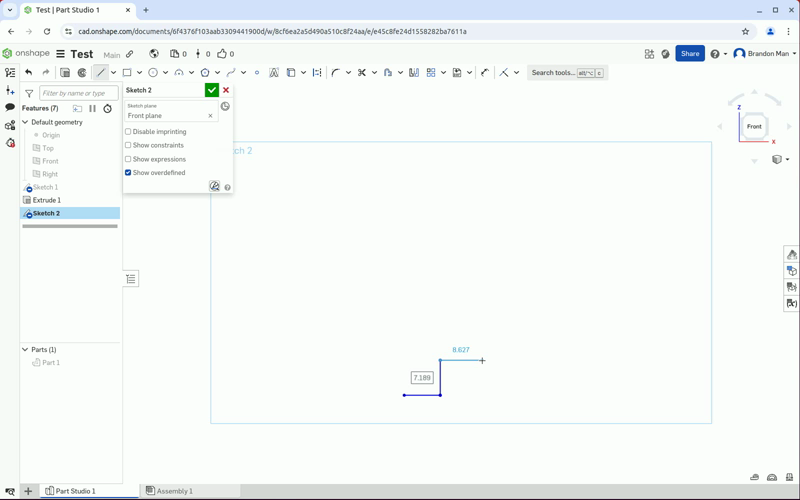
mouse_move(512, 360)
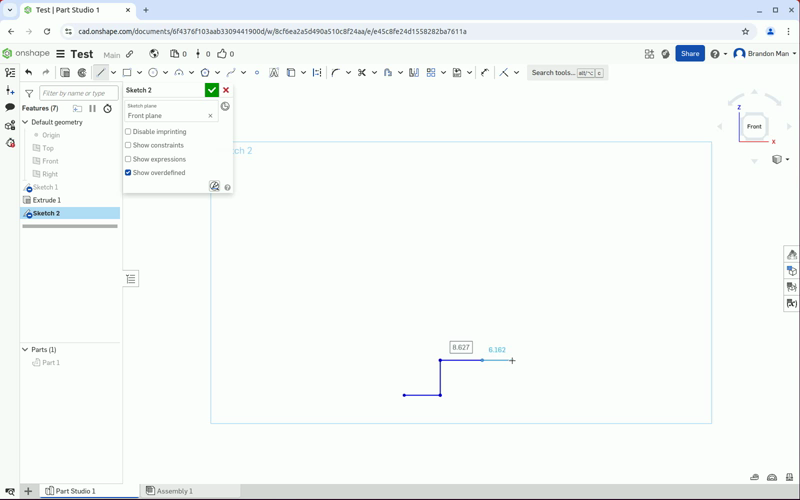
mouse_move(482, 395)
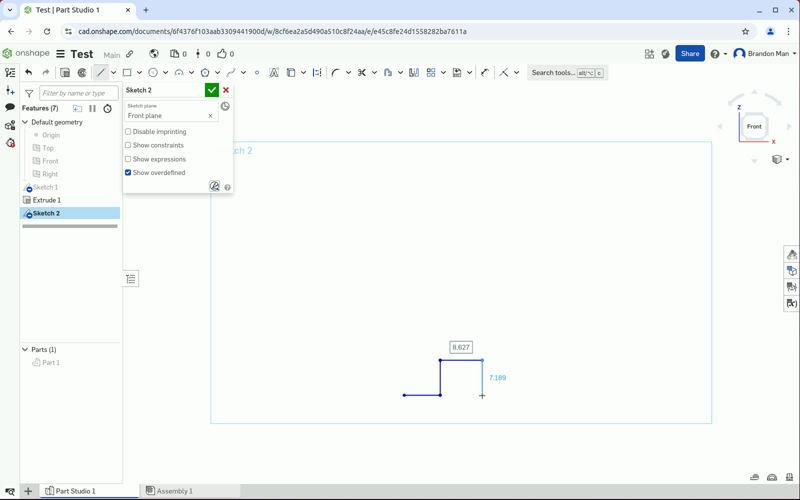
click(482, 395)
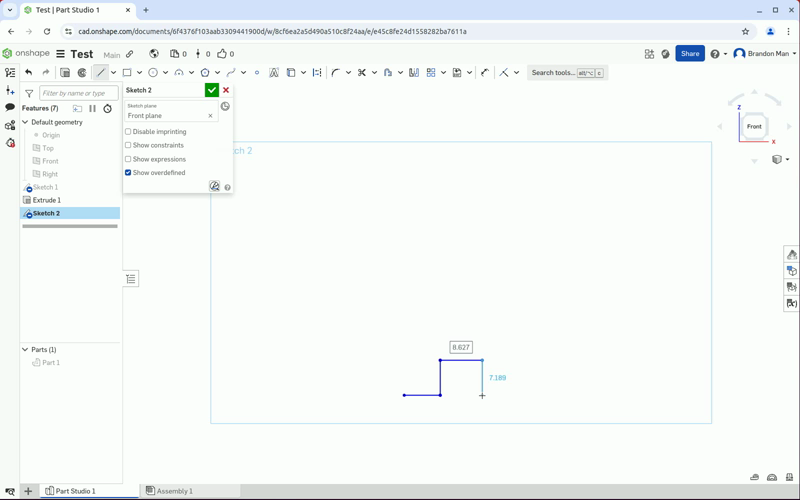
key_up(shift)
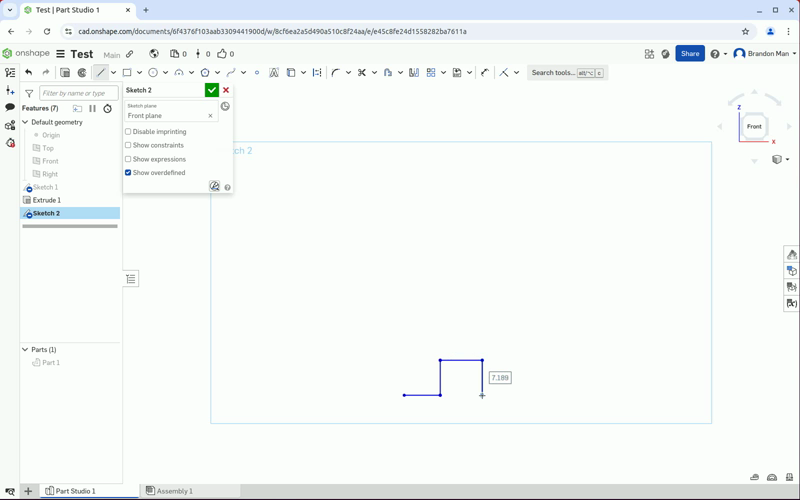
key_down(shift)
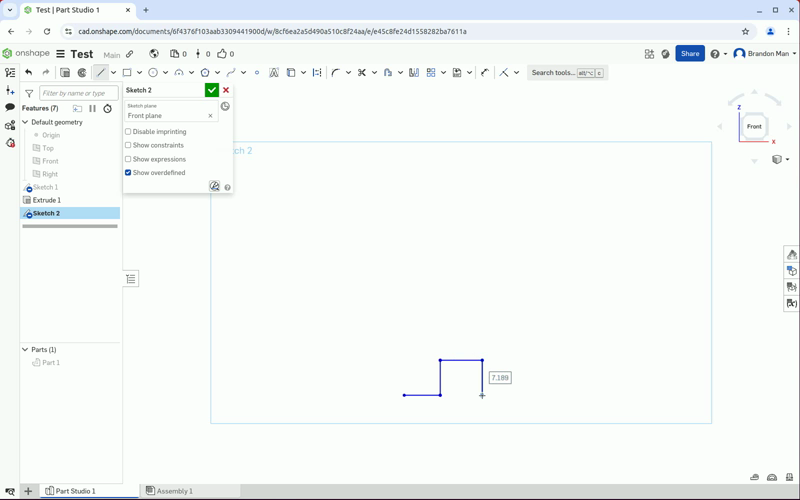
mouse_move(512, 395)
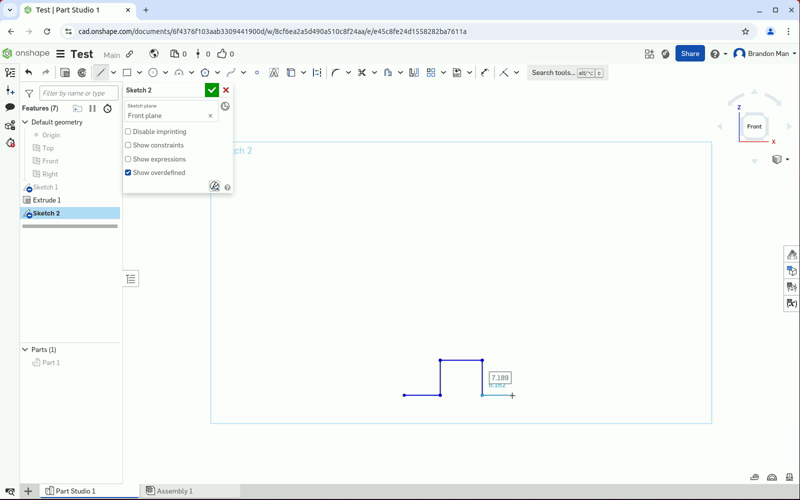
mouse_move(516, 395)
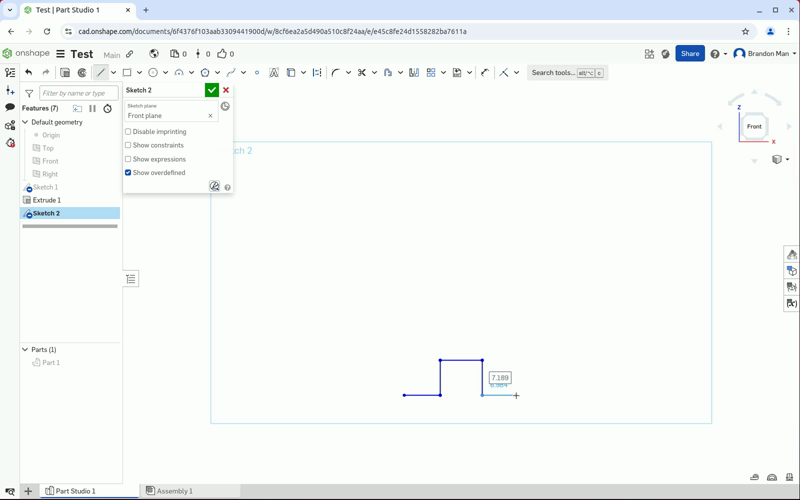
click(516, 395)
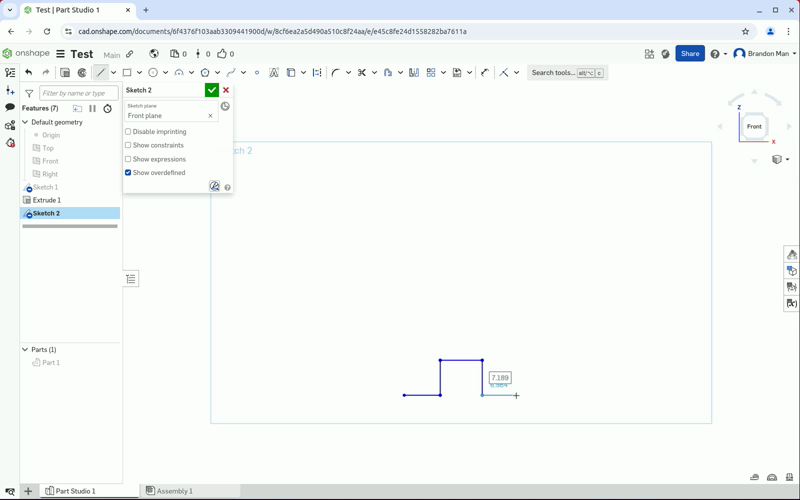
key_up(shift)
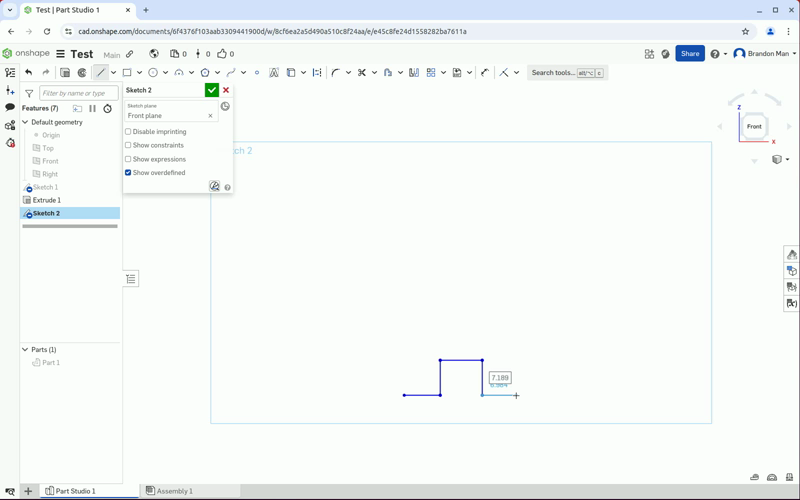
key_down(shift)
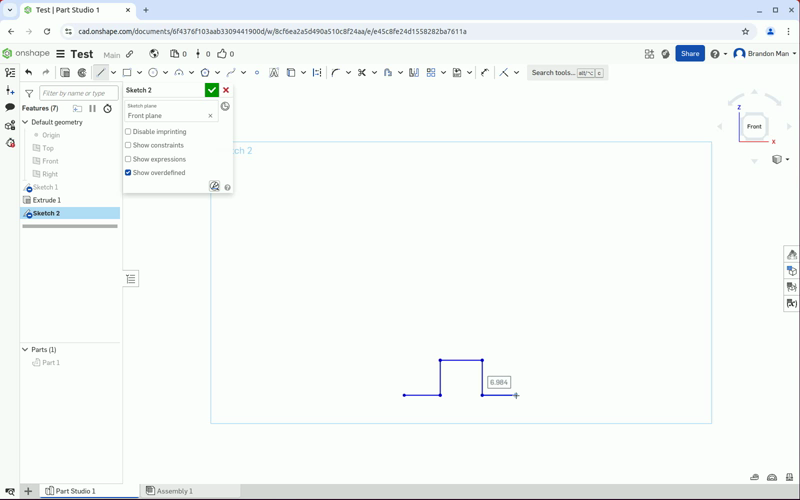
mouse_move(516, 283)
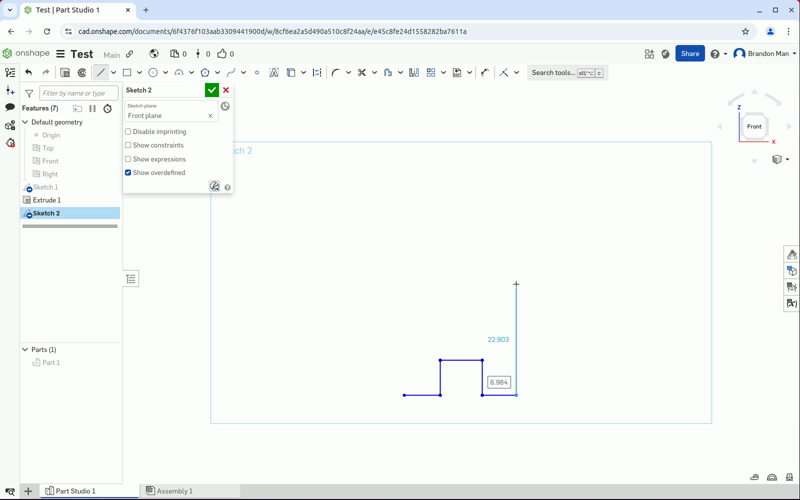
click(516, 283)
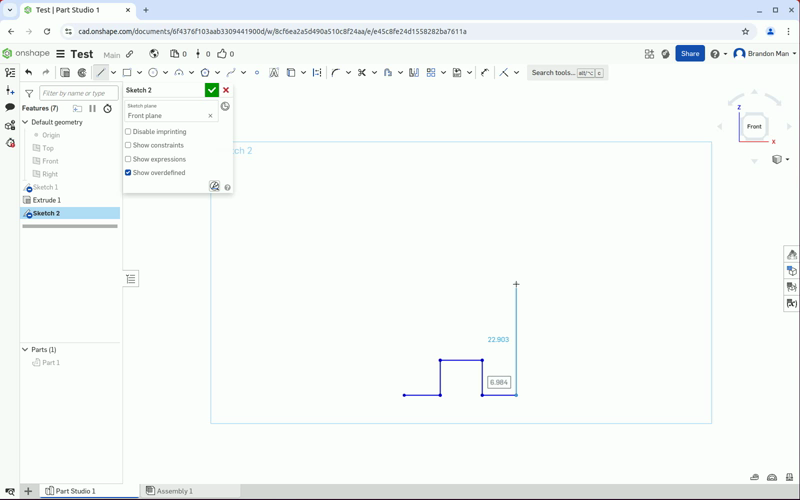
key_up(shift)
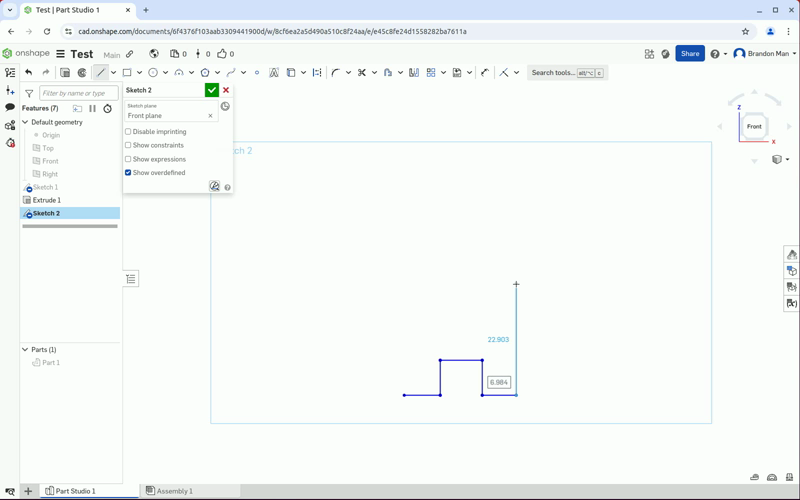
key(esc)
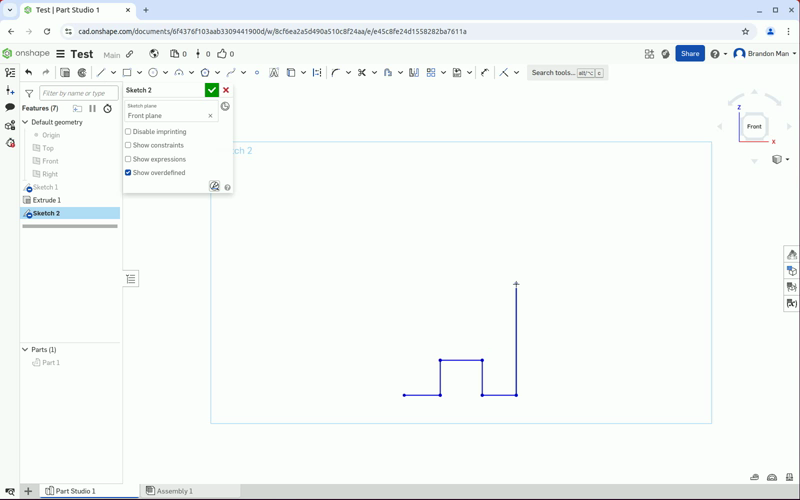
key(a)
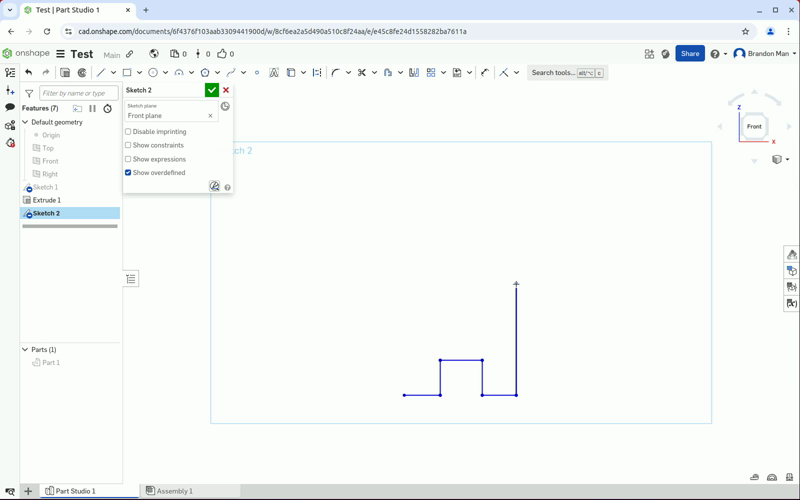
mouse_move(516, 283)
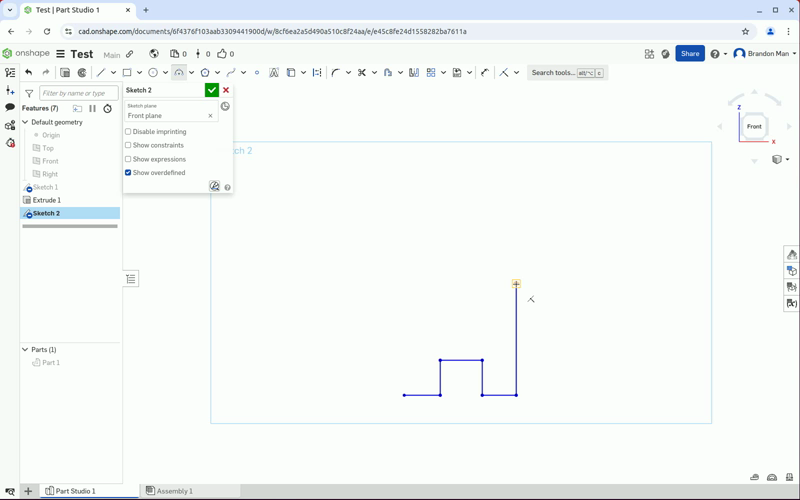
click(516, 283)
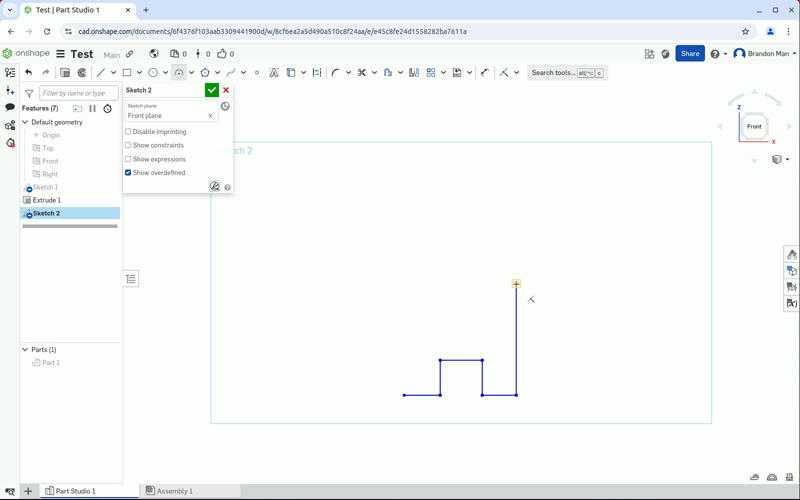
key_down(shift)
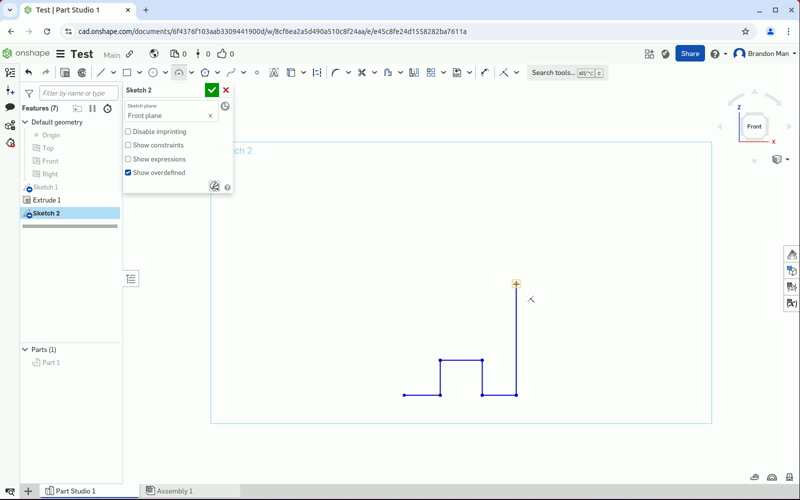
mouse_move(404, 283)
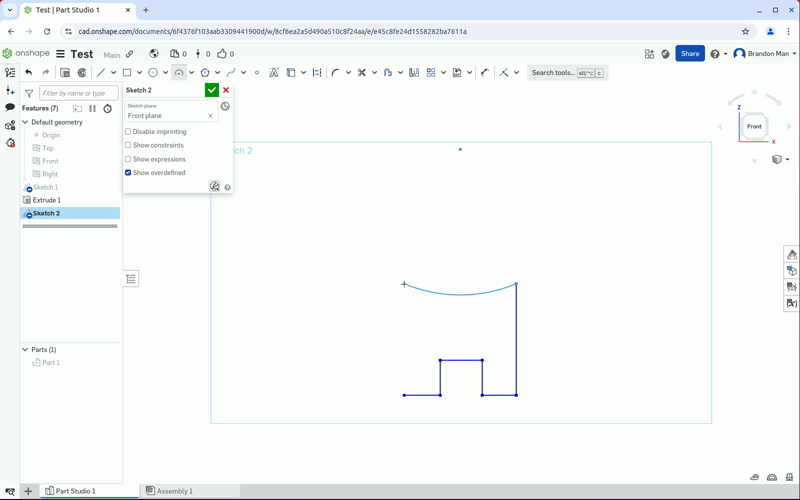
click(404, 283)
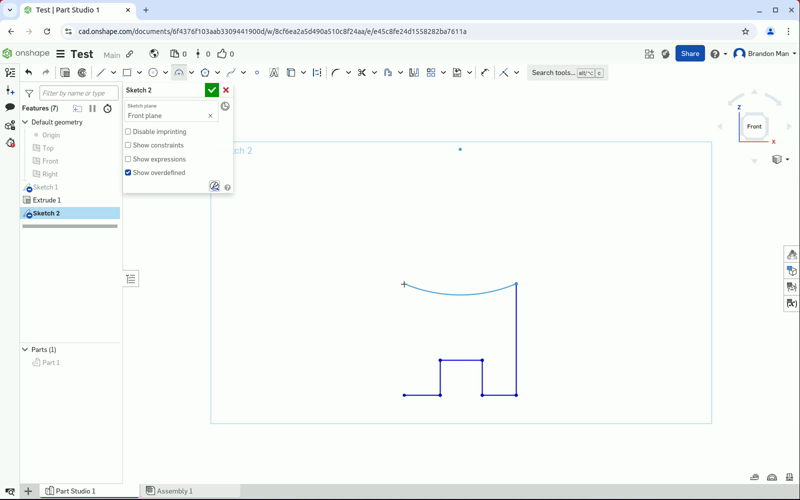
mouse_move(460, 228)
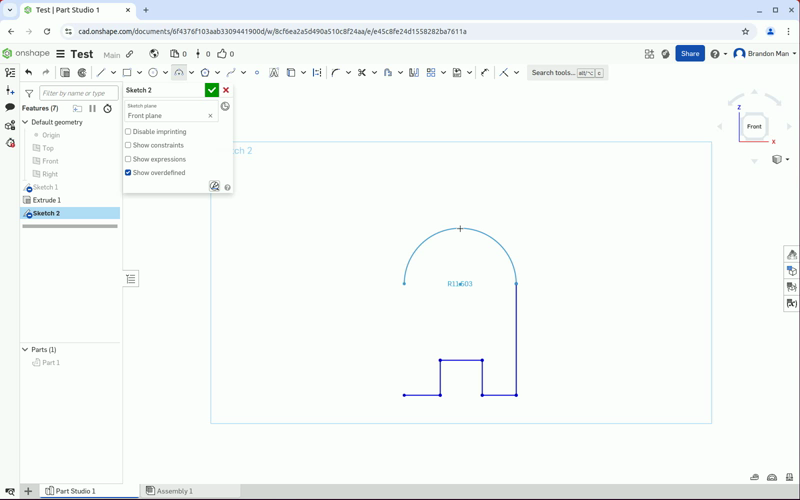
click(460, 228)
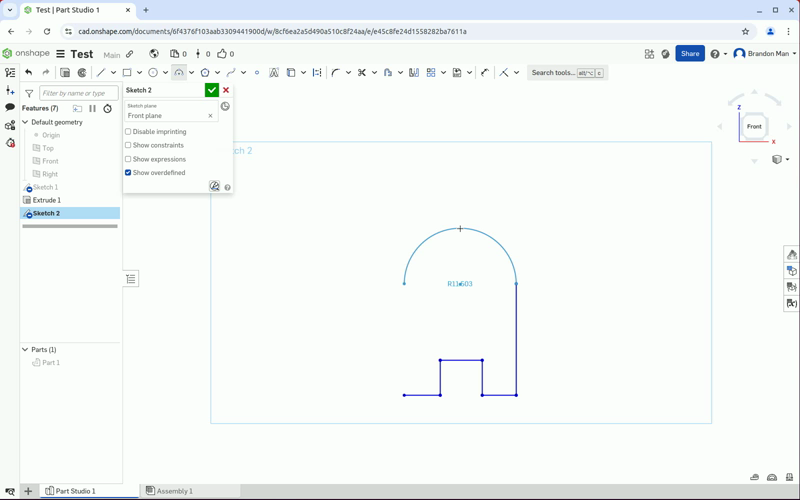
key_up(shift)
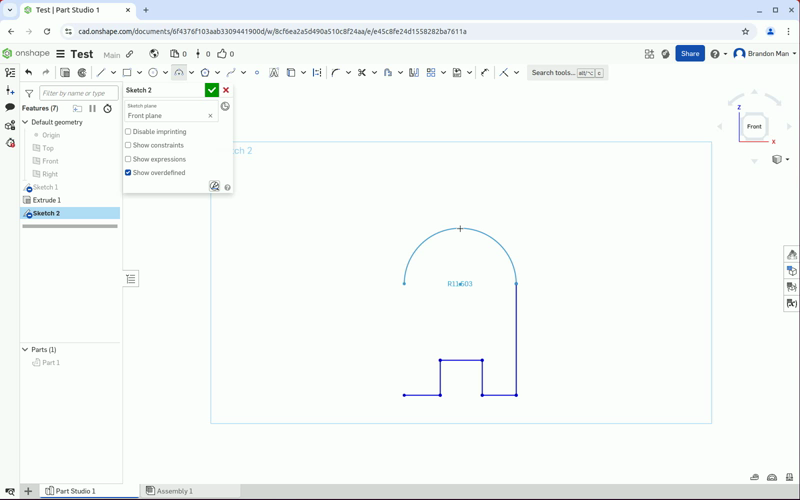
key(esc)
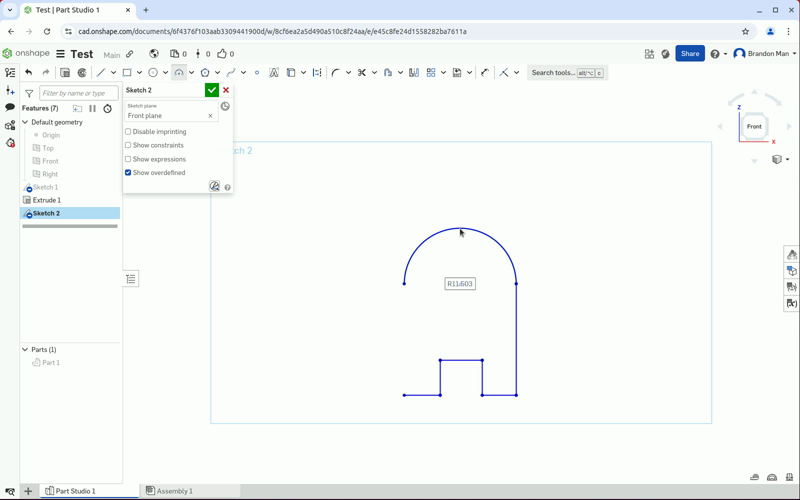
key(l)
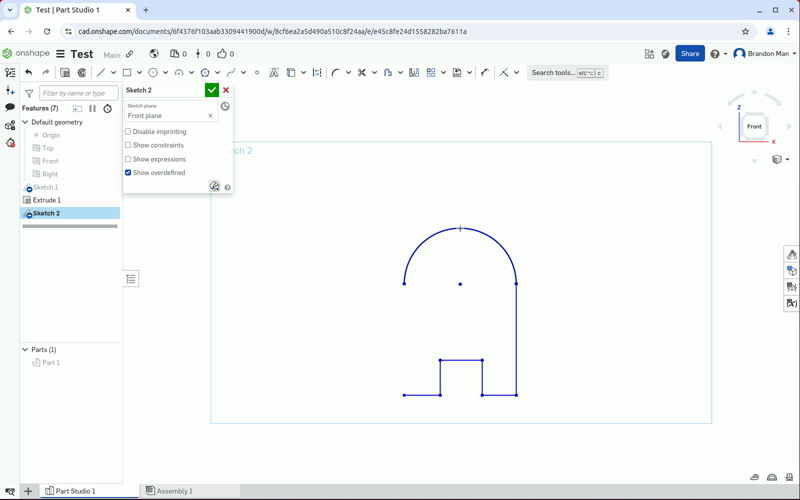
mouse_move(404, 283)
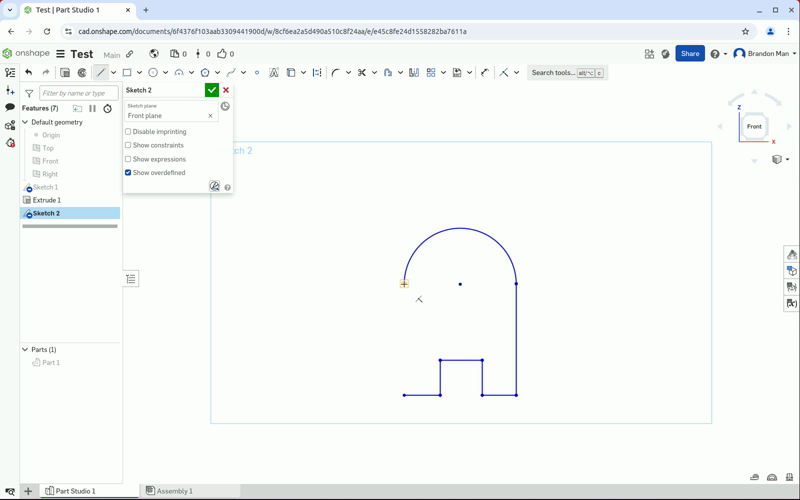
click(404, 283)
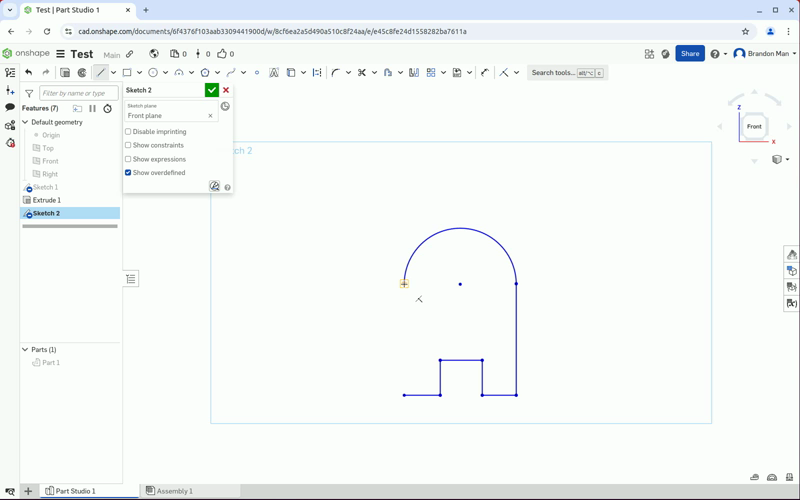
key_down(shift)
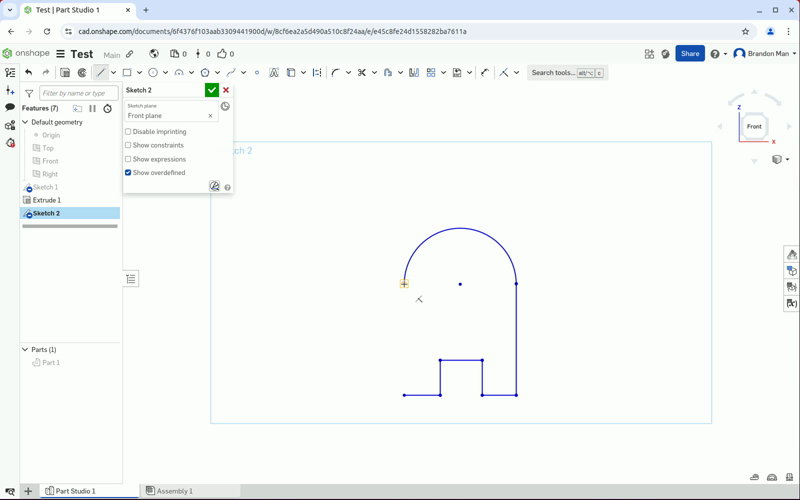
mouse_move(404, 395)
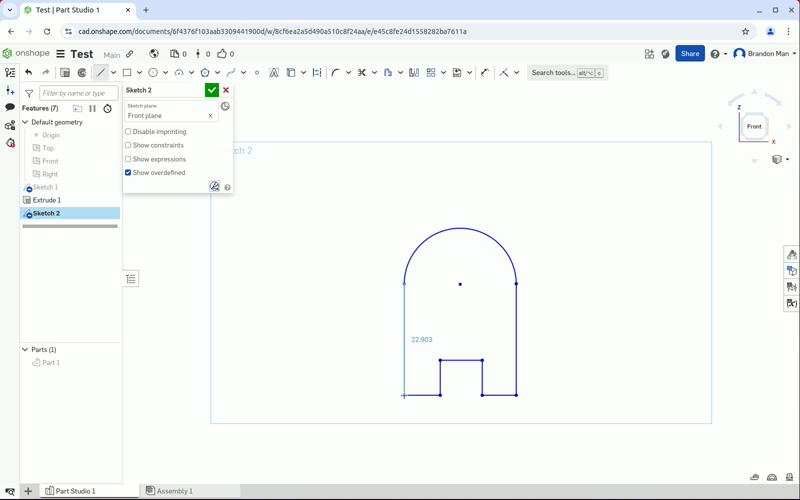
key_up(shift)
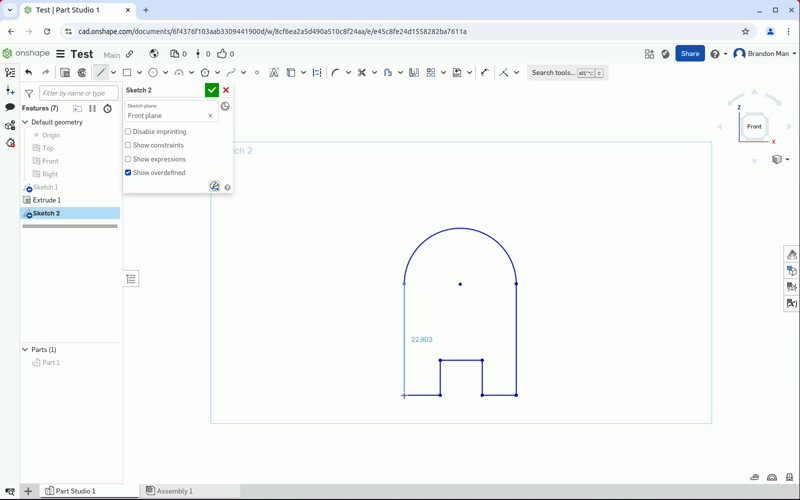
click(404, 395)
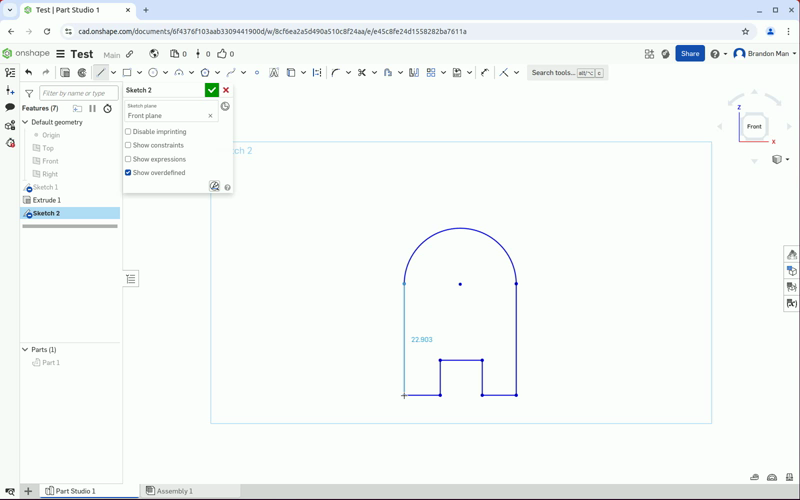
key(esc)
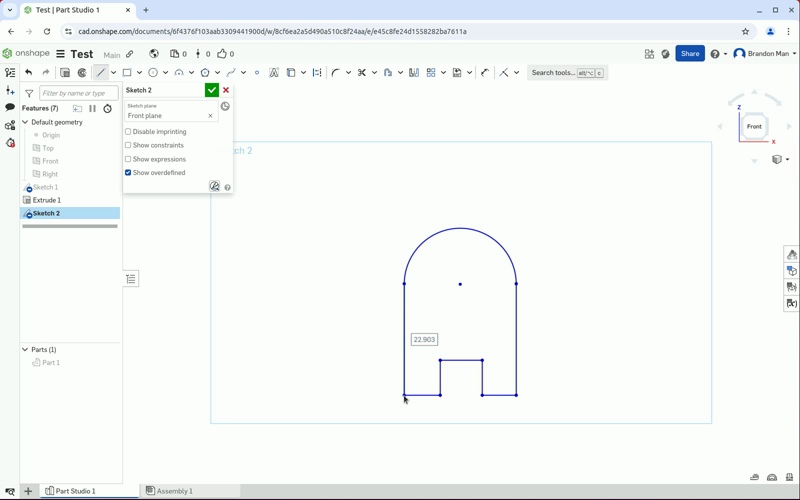
key(c)
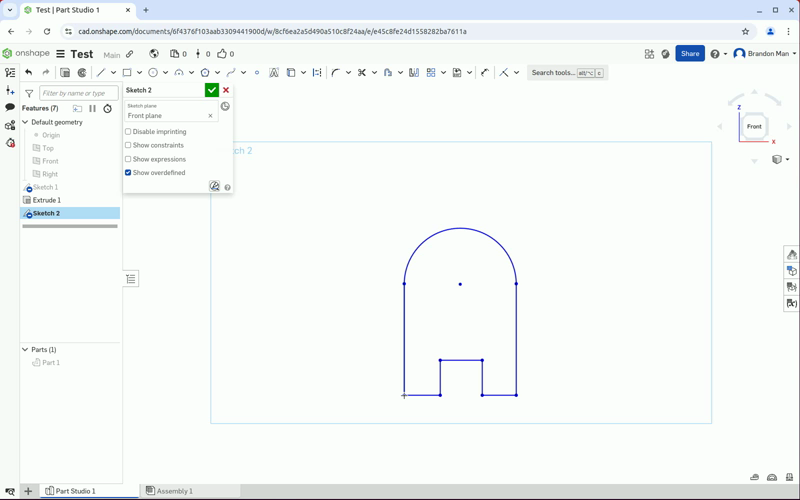
key_down(shift)
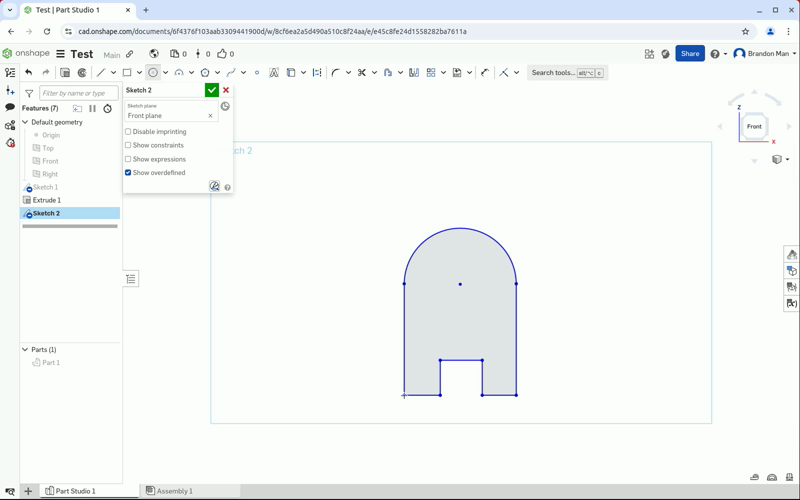
mouse_move(461, 283)
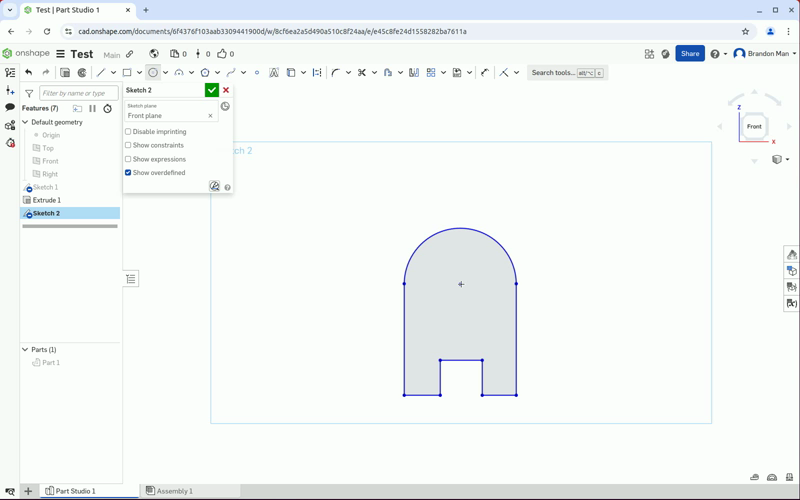
scroll(6)
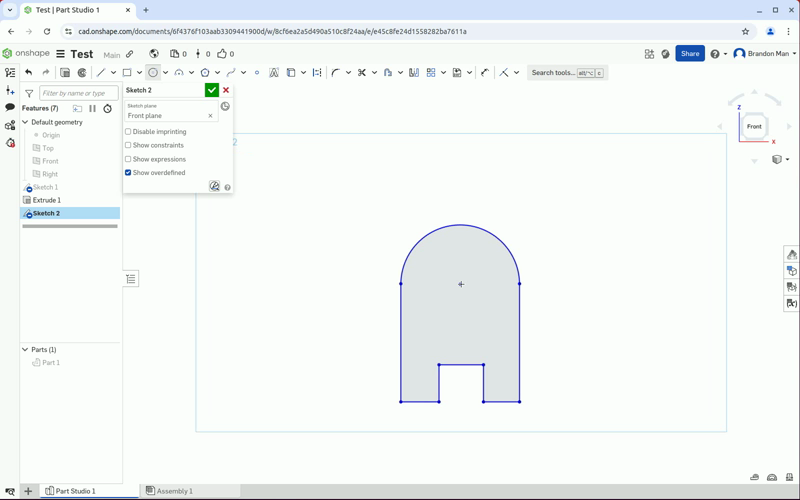
scroll(6)
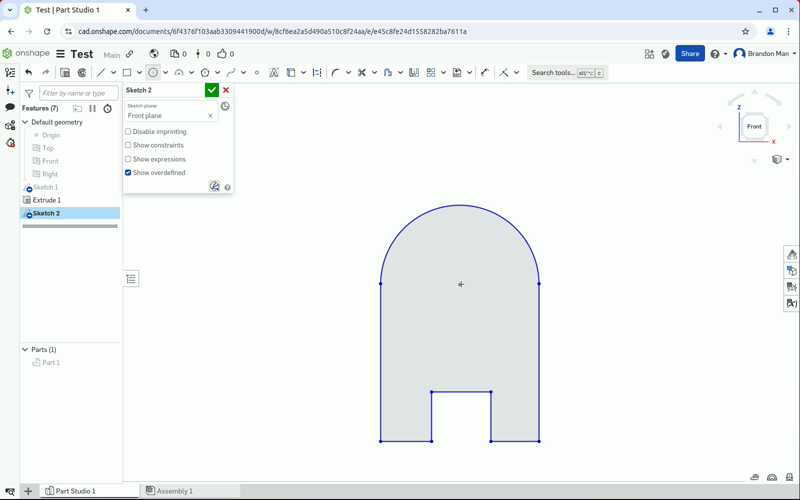
scroll(6)
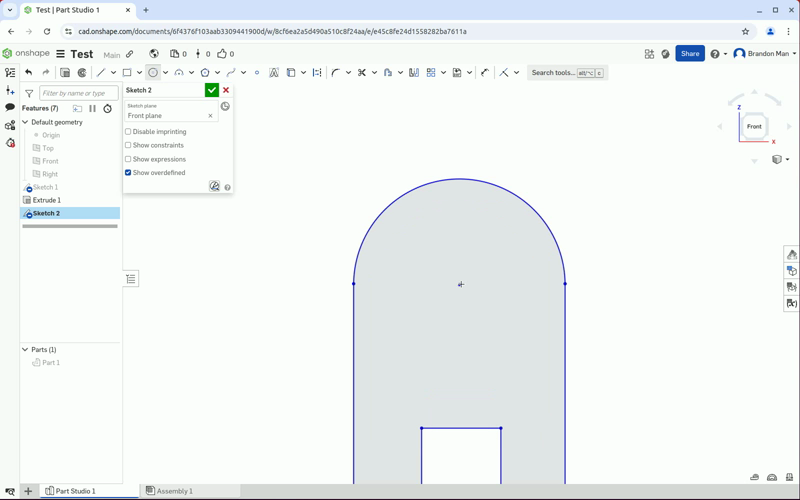
scroll(6)
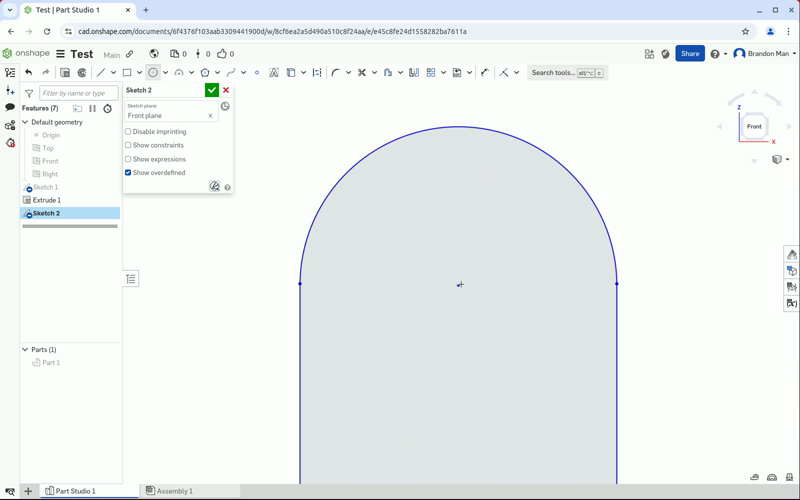
scroll(6)
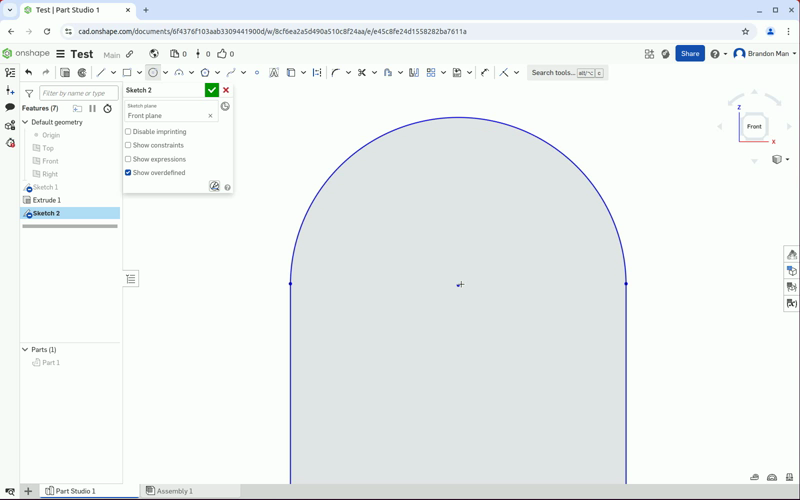
scroll(6)
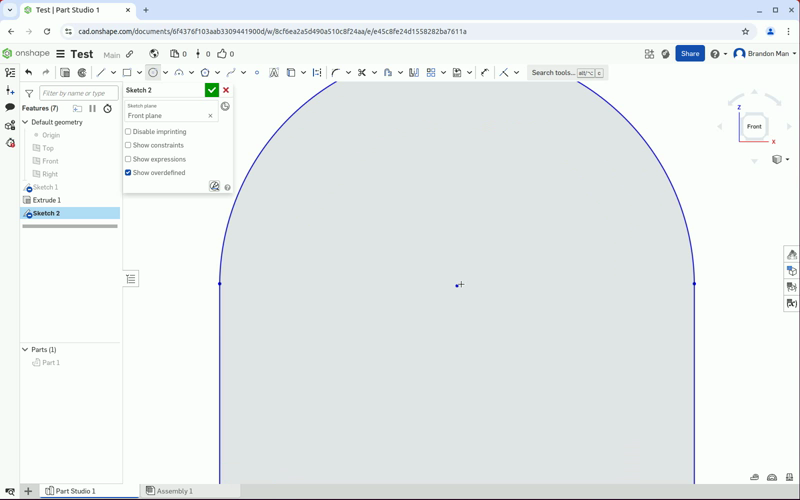
scroll(6)
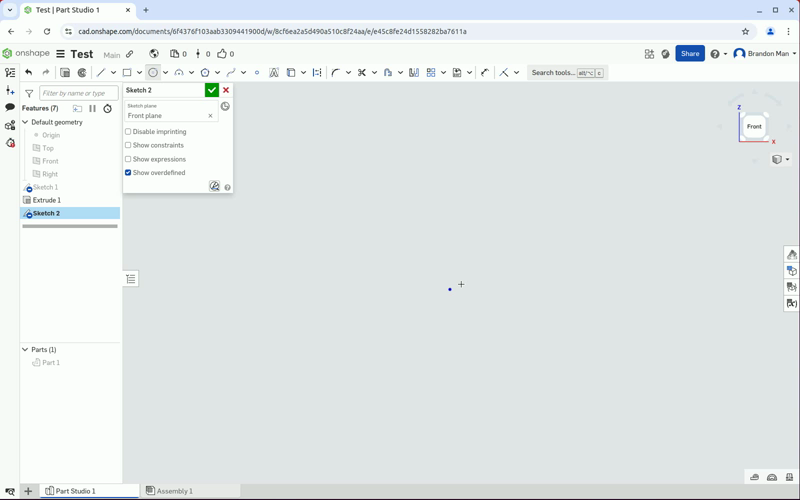
click(461, 283)
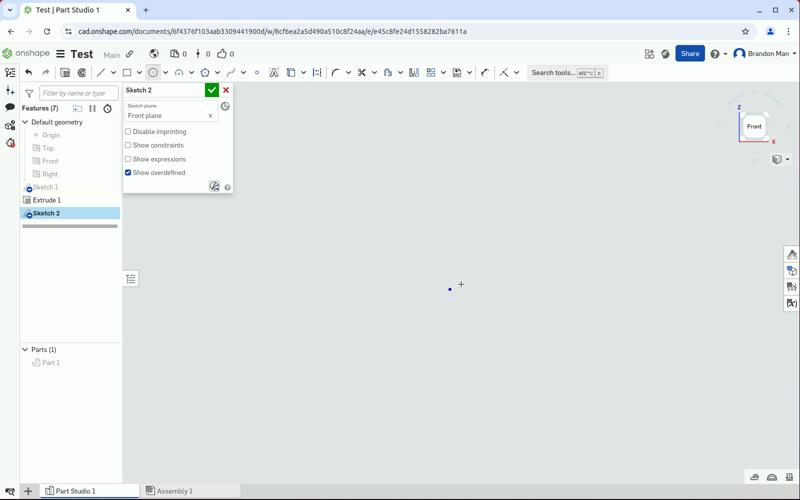
scroll(-6)
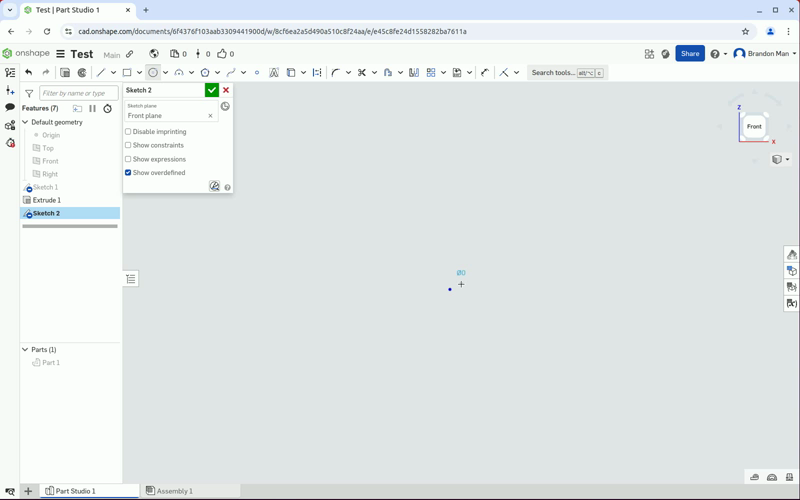
scroll(-6)
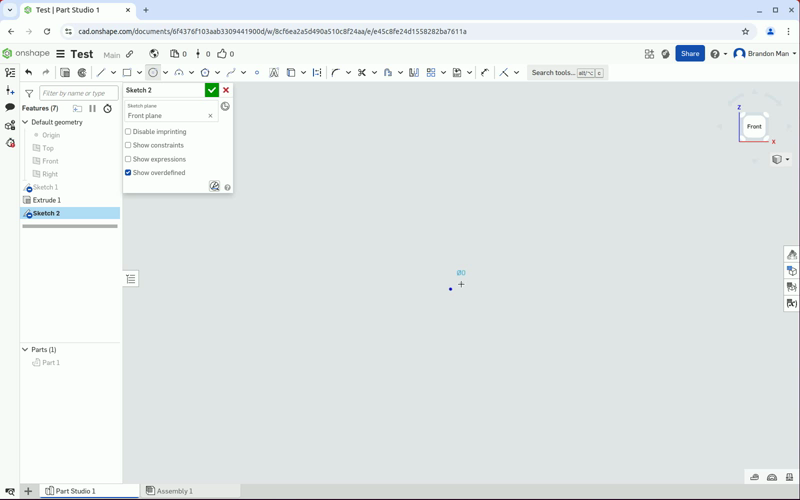
scroll(-6)
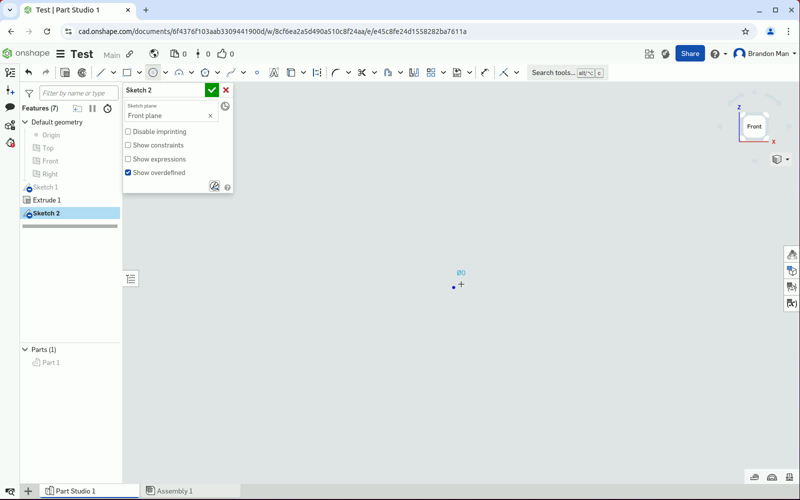
scroll(-6)
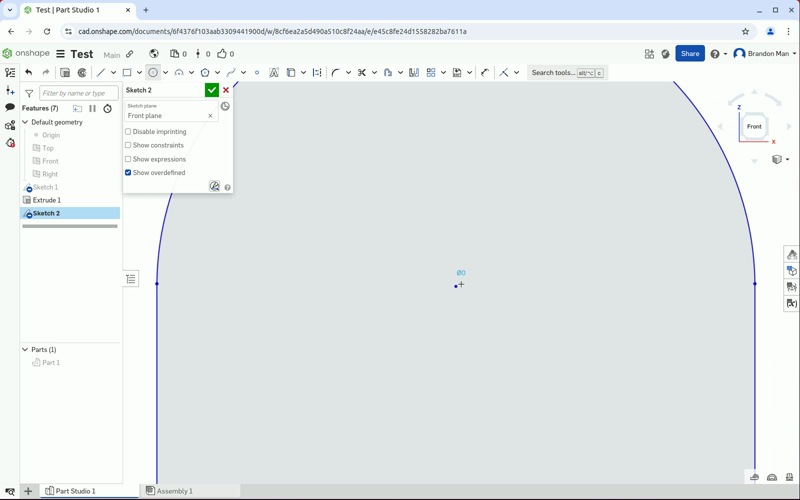
scroll(-6)
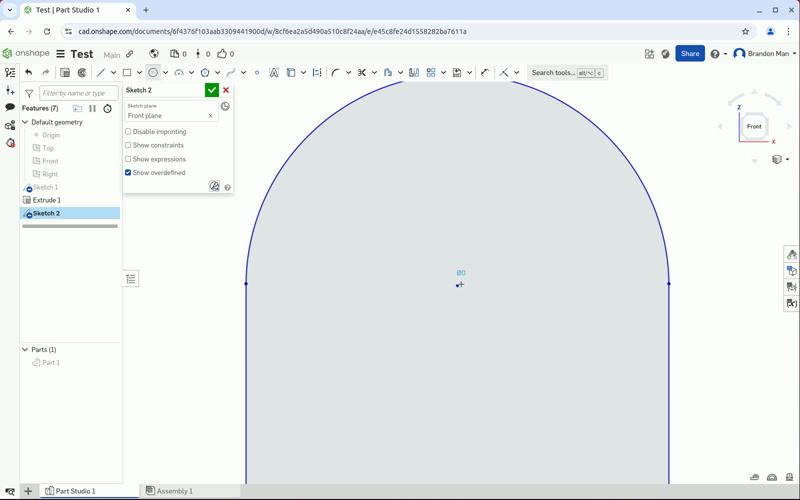
scroll(-6)
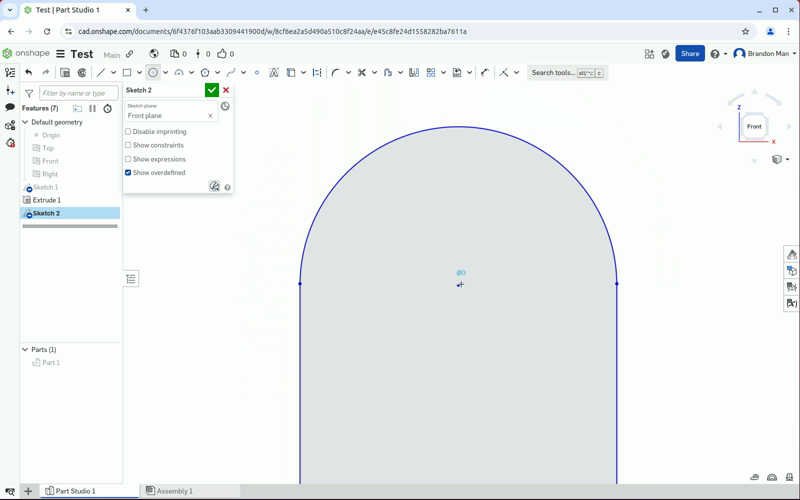
scroll(-6)
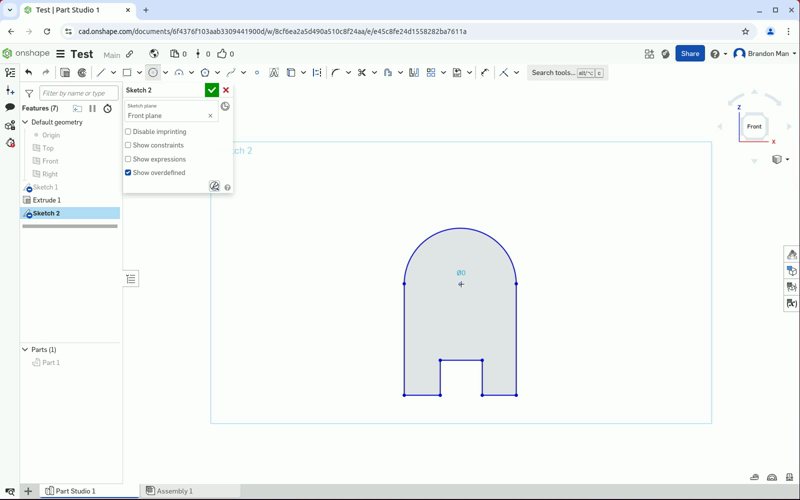
key_up(shift)
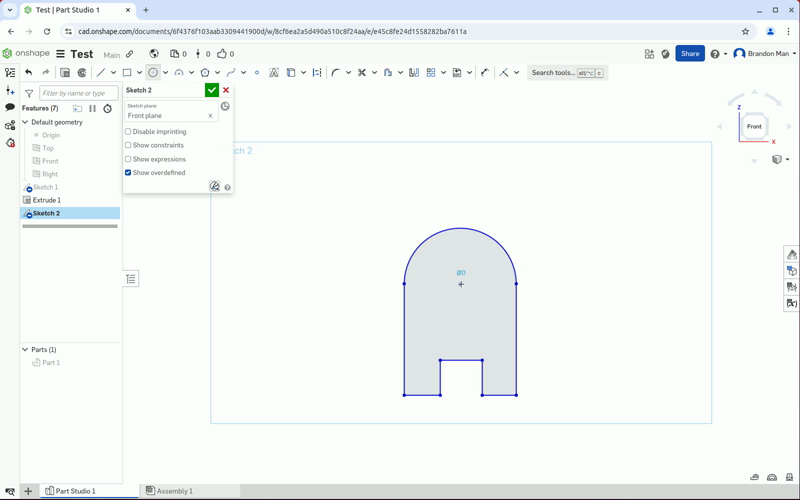
mouse_move(486, 283)
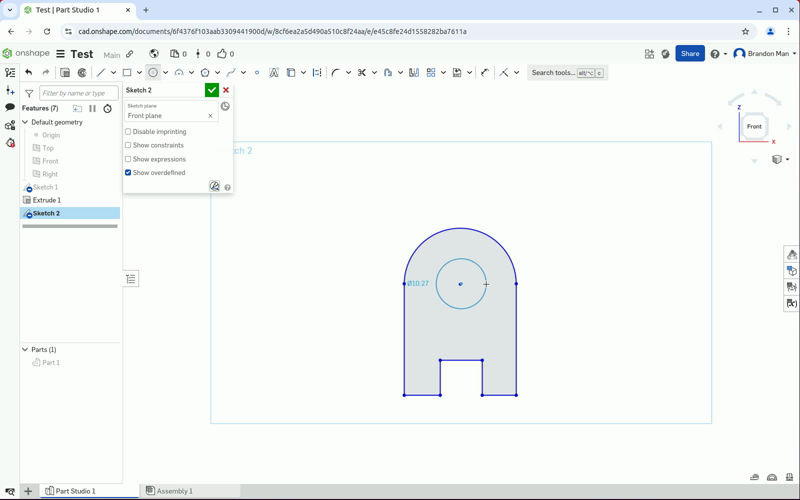
click(486, 283)
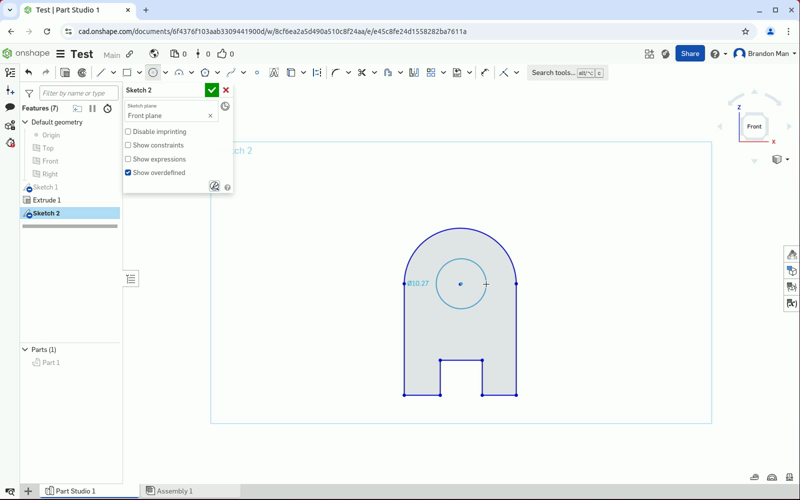
key(esc)
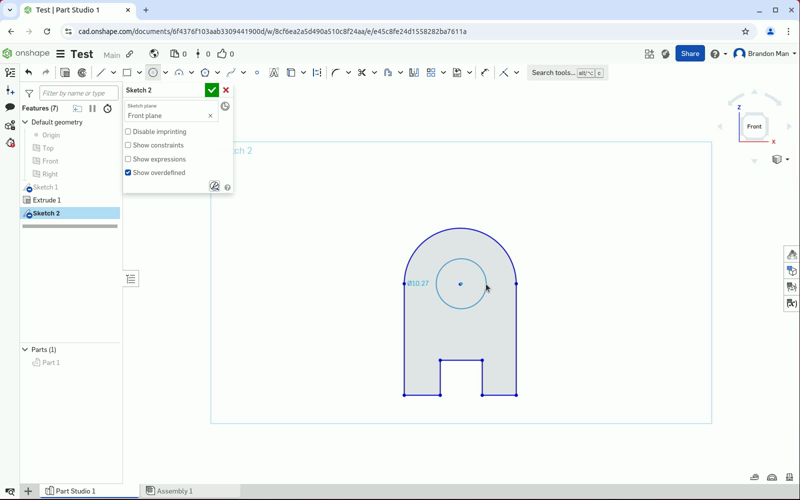
mouse_move(414, 344)
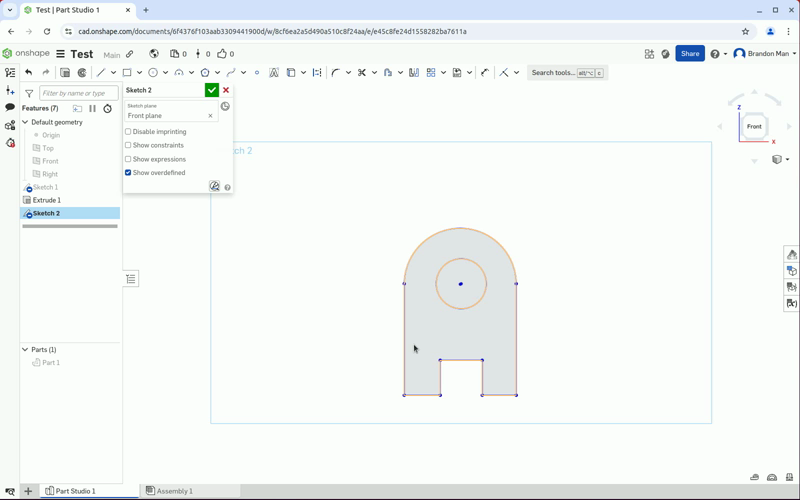
click(414, 344)
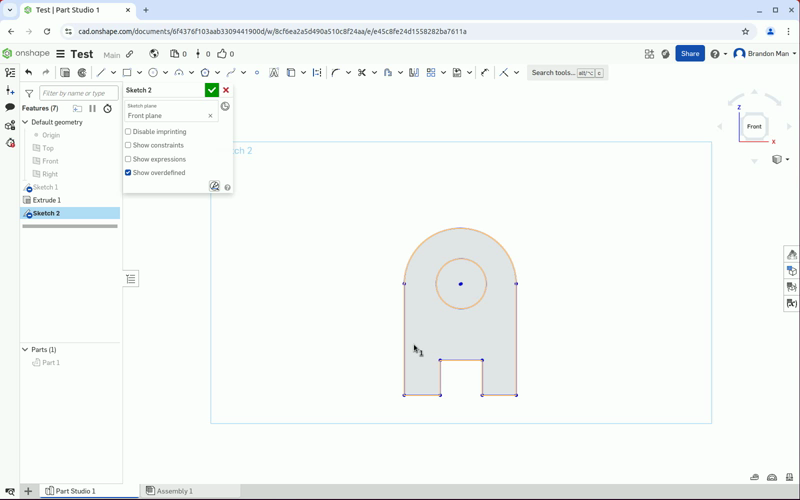
mouse_move(73, 352)
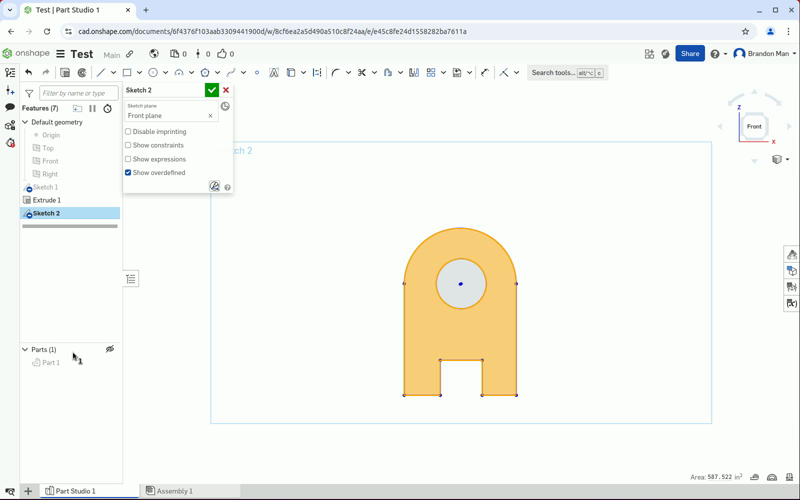
key(shift+y)
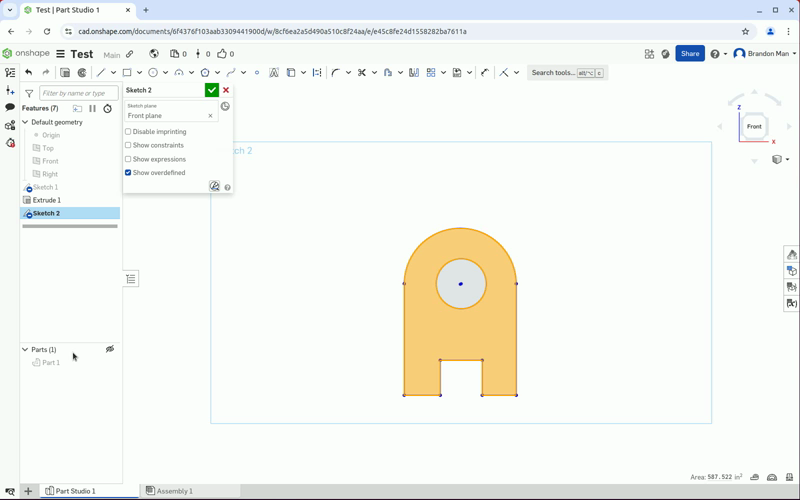
key(shift+e)
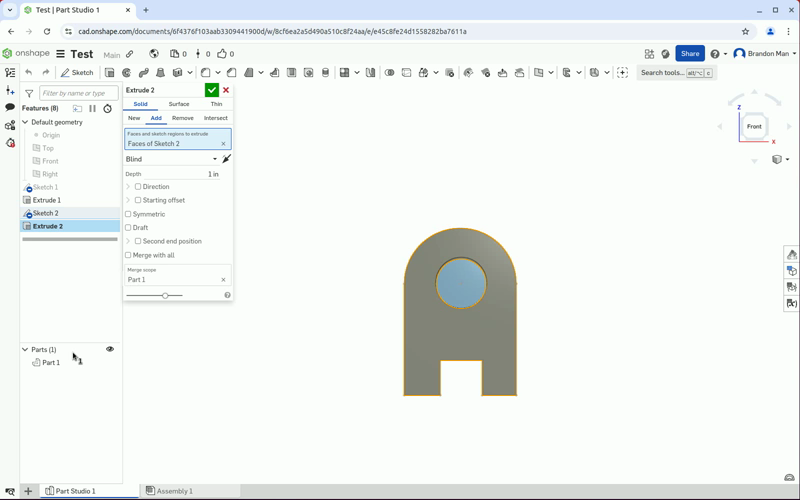
mouse_move(143, 106)
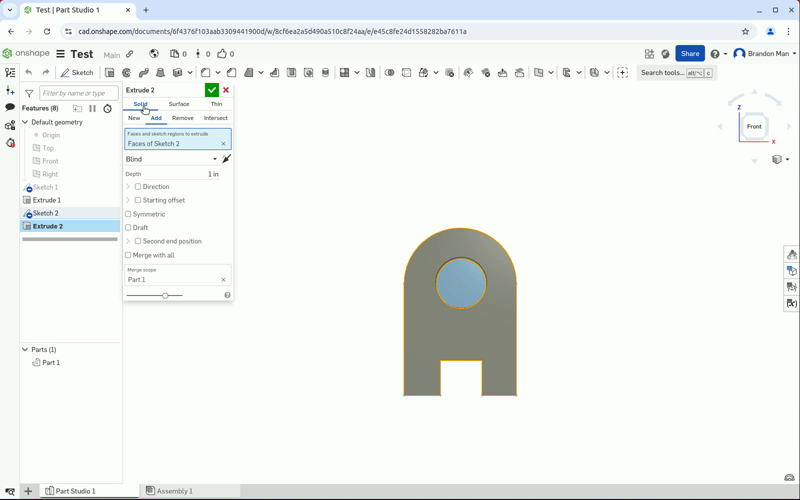
click(143, 106)
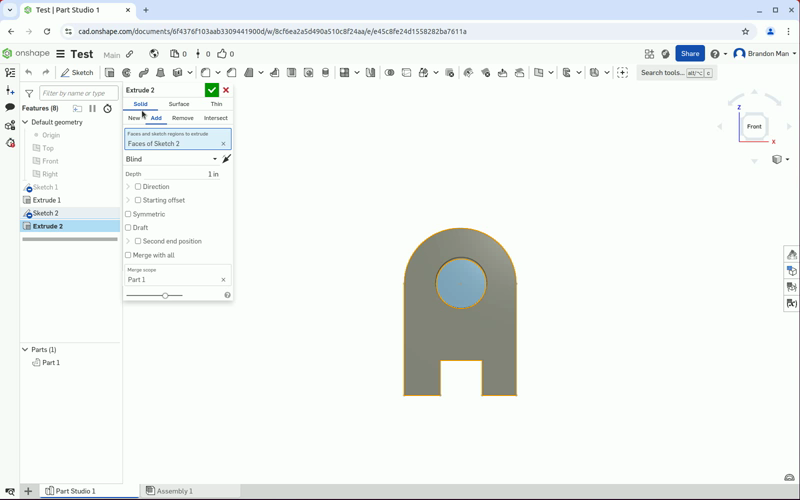
mouse_move(137, 120)
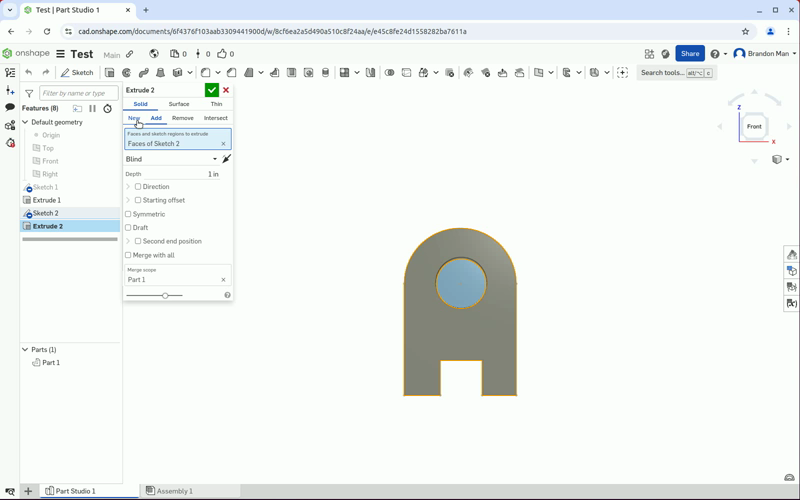
click(137, 120)
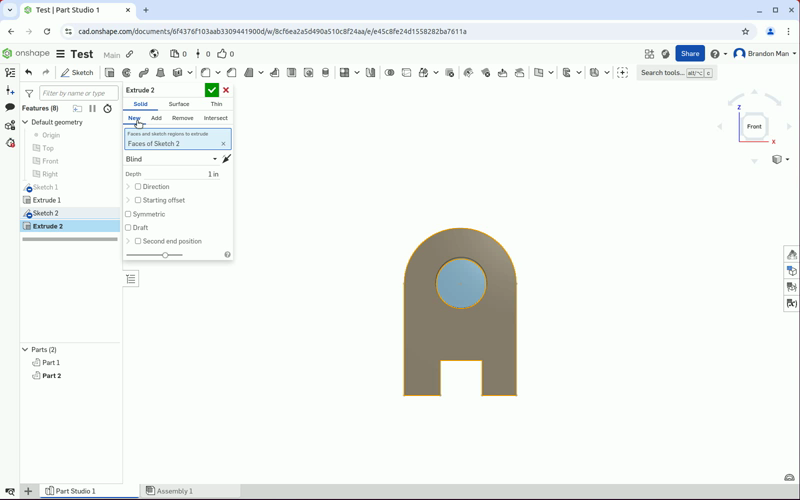
key(tab, 4)
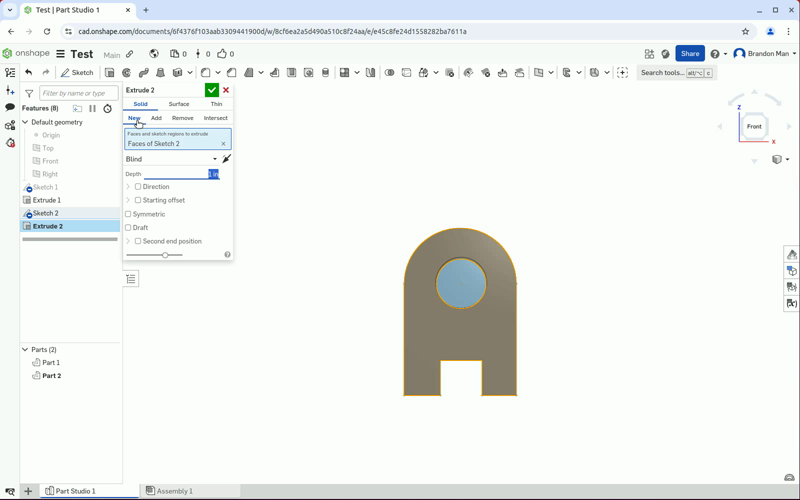
text(7.221)
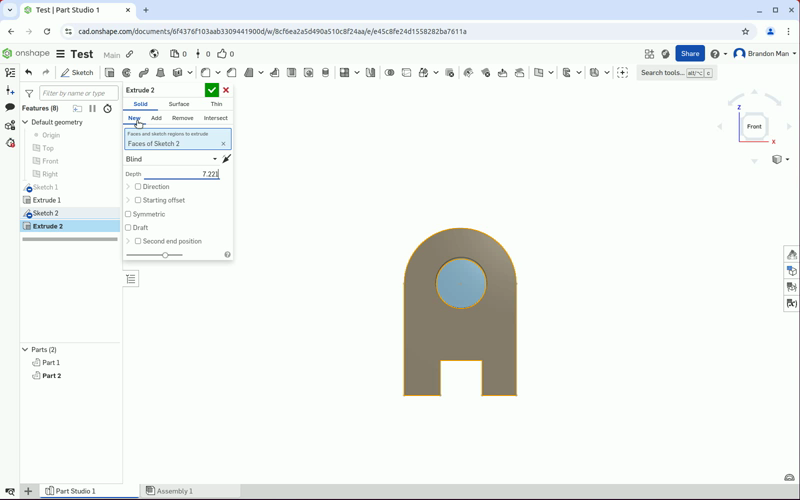
key(enter)
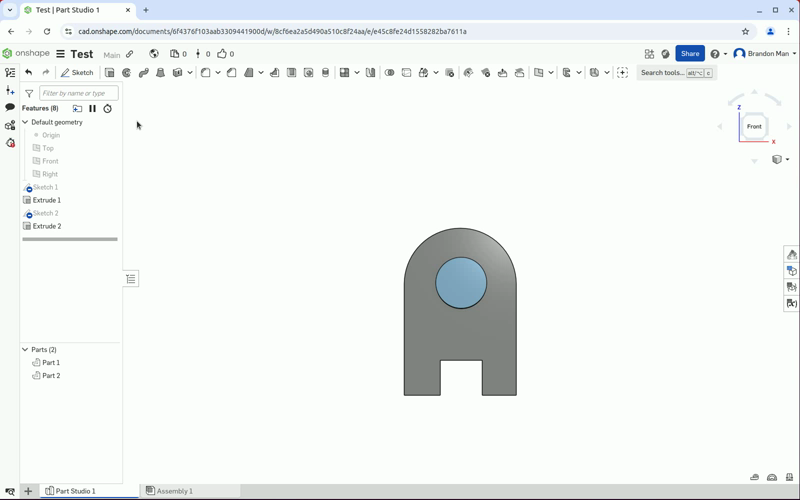
key(shift+h)
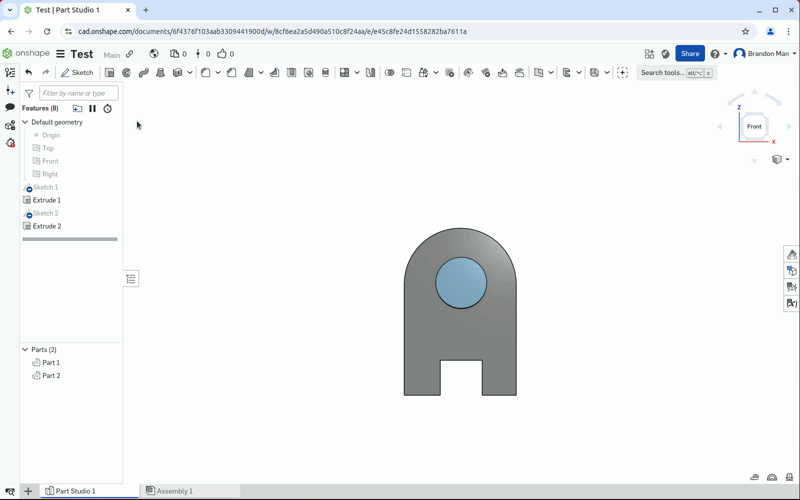
key(shift+h)
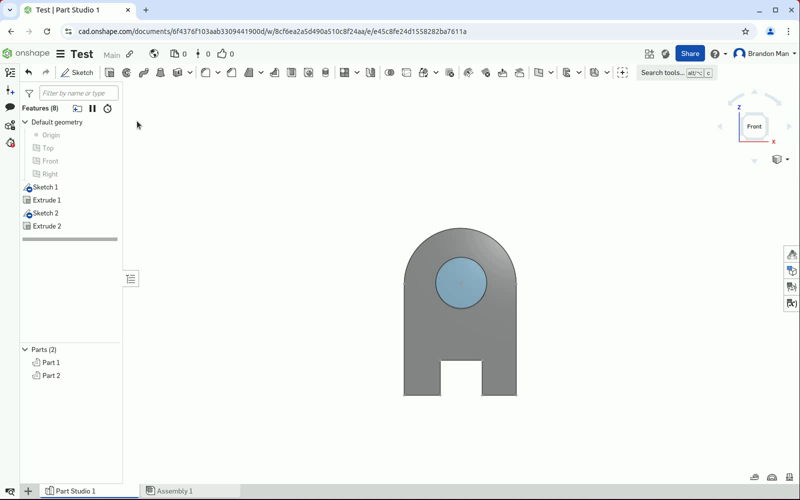
key(shift+7)
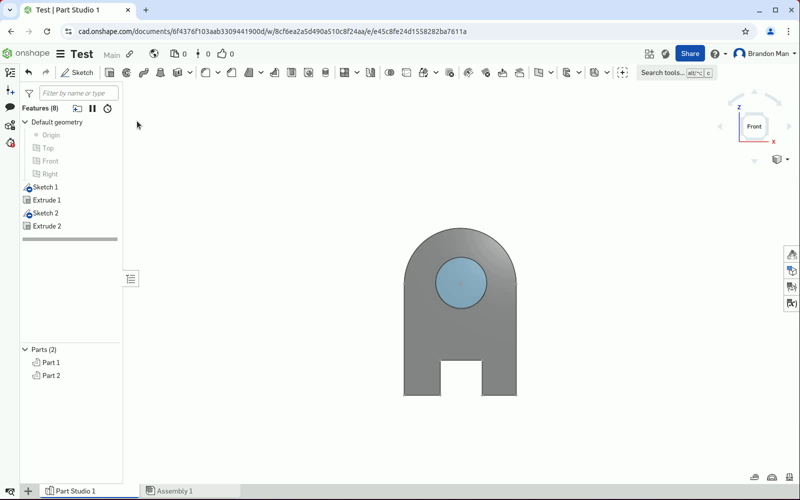
key(left, 2)
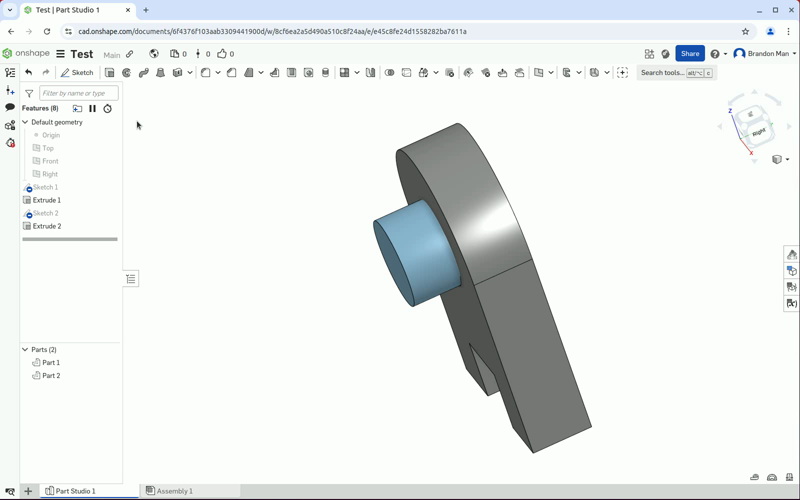
key(down, 2)
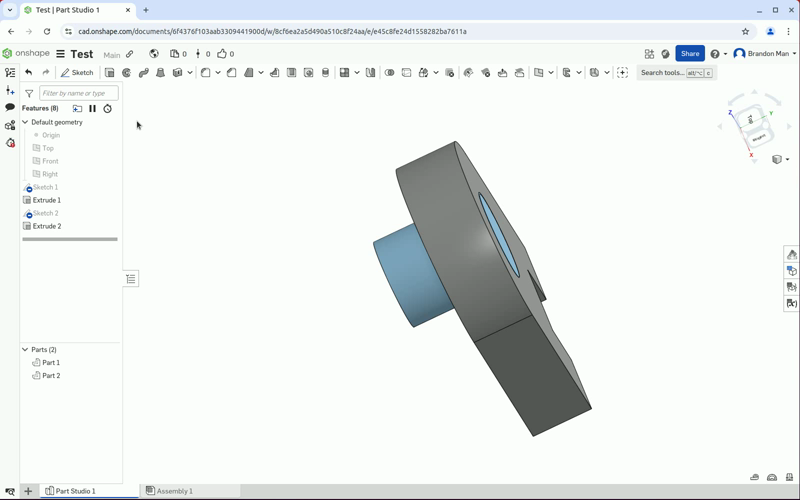
key(up, 2)
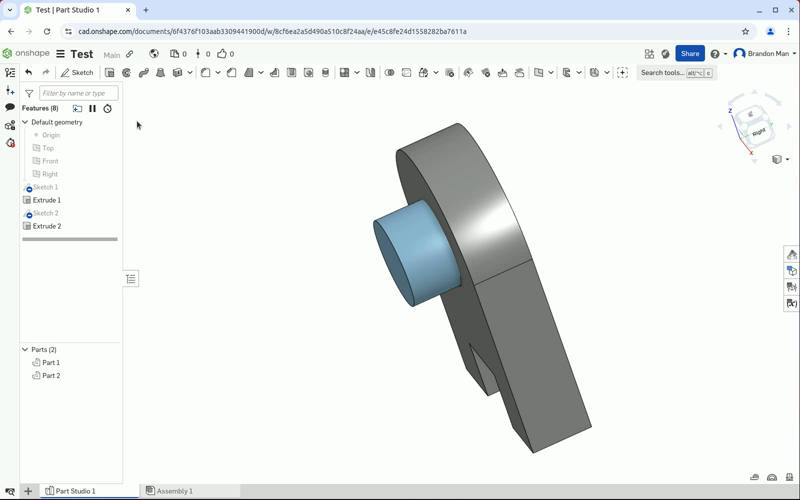
key(right, 2)
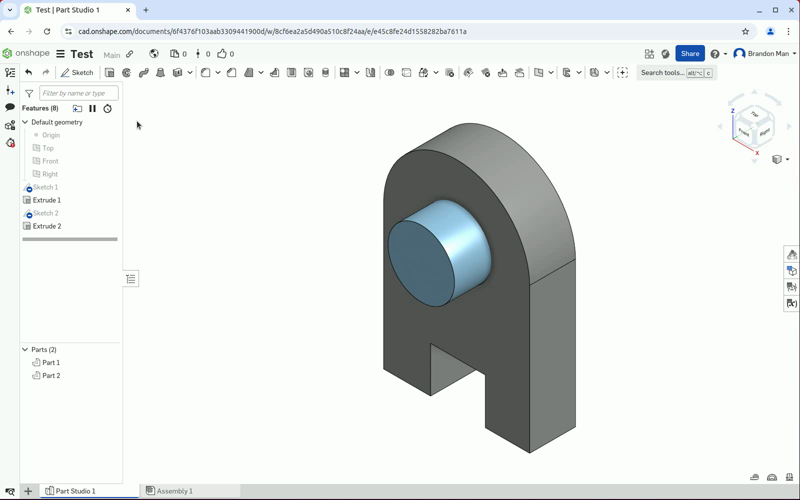
mouse_move(73, 189)
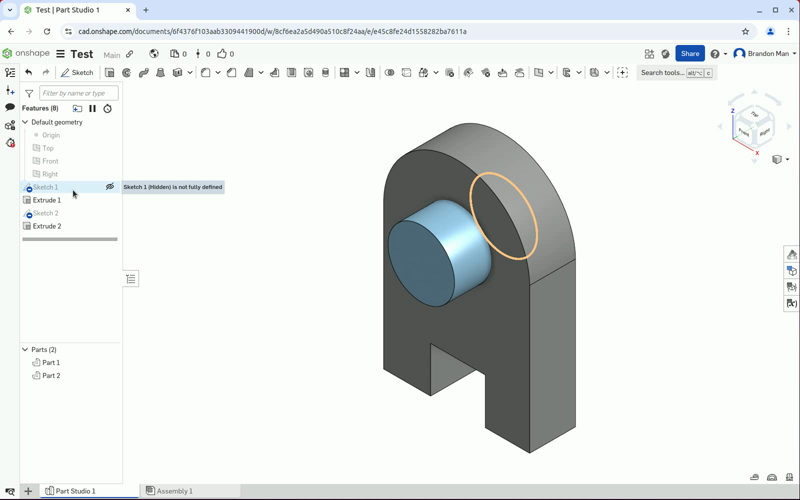
click(73, 189)